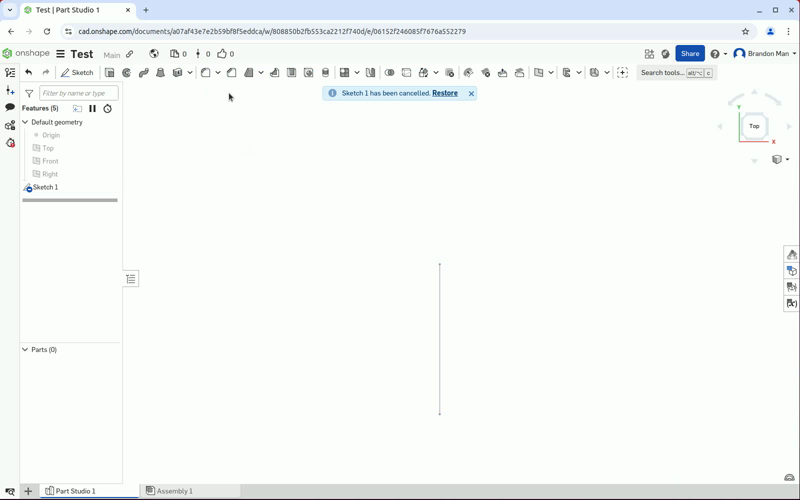
key(shift+h)
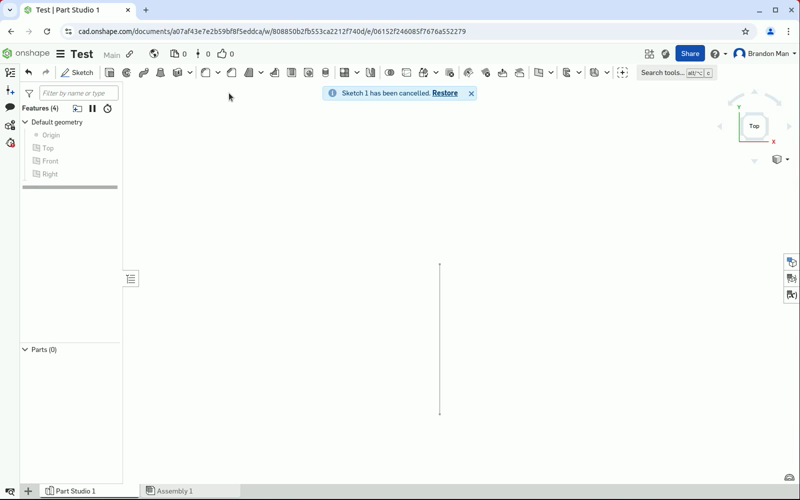
key(shift+s)
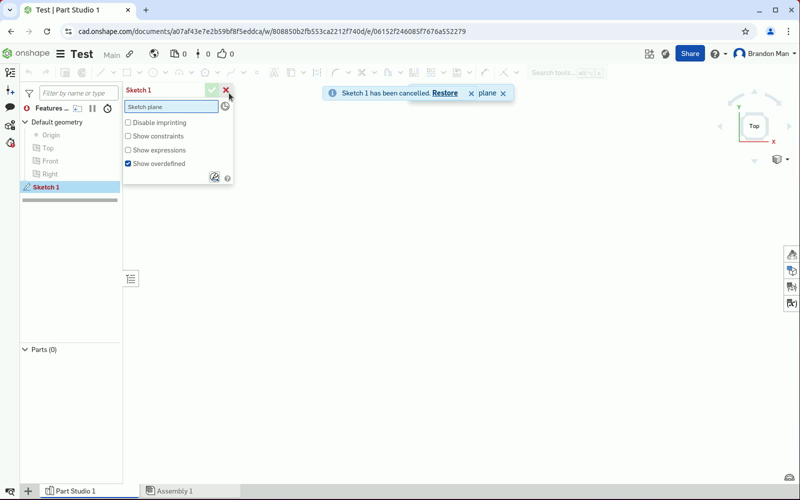
mouse_move(73, 150)
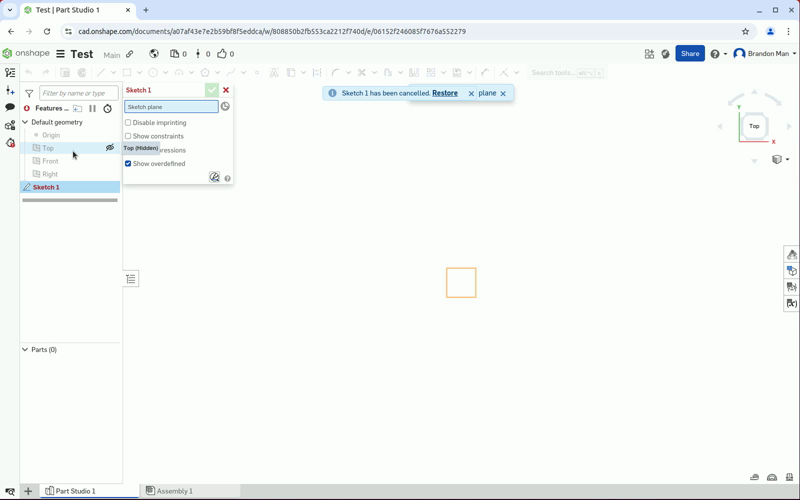
click(73, 150)
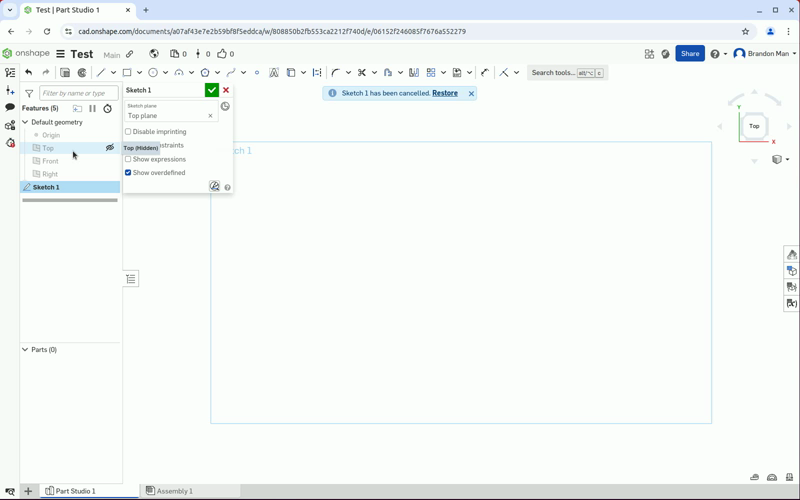
mouse_move(73, 352)
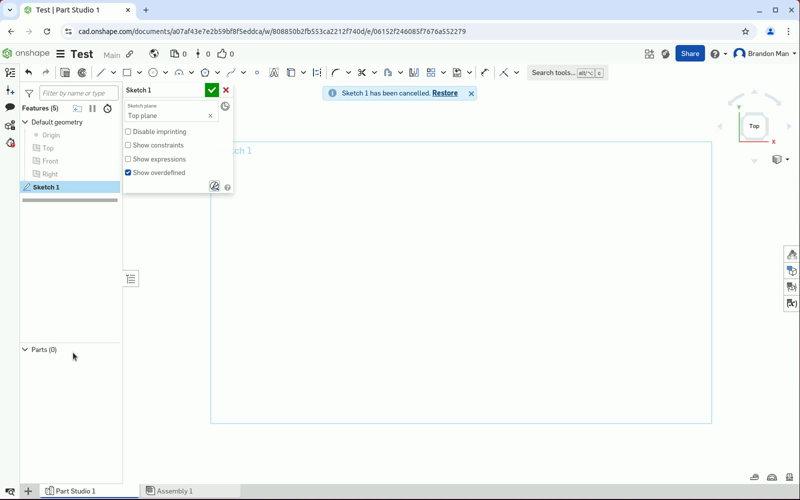
key(y)
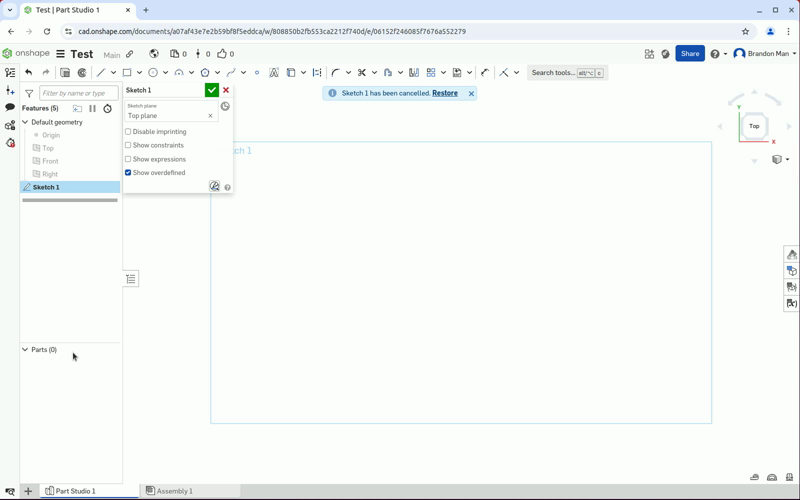
key(c)
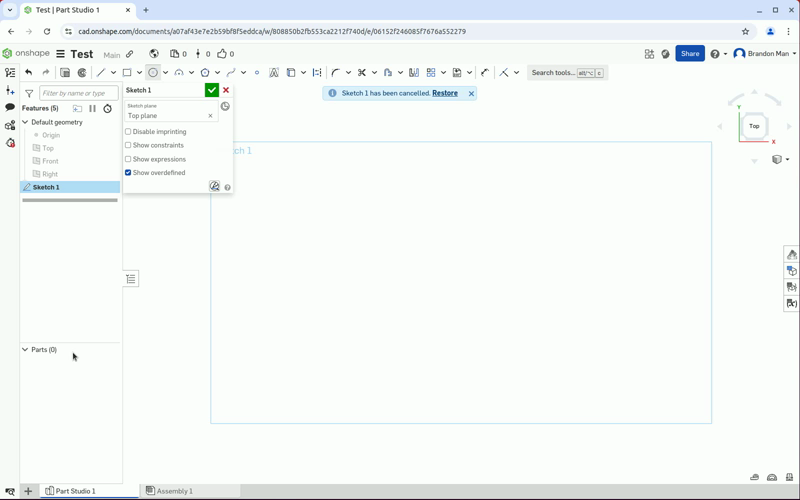
key_down(shift)
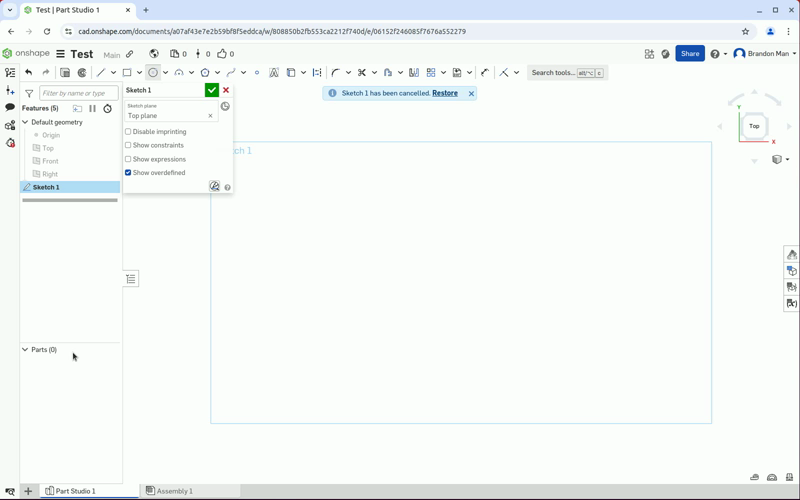
mouse_move(434, 268)
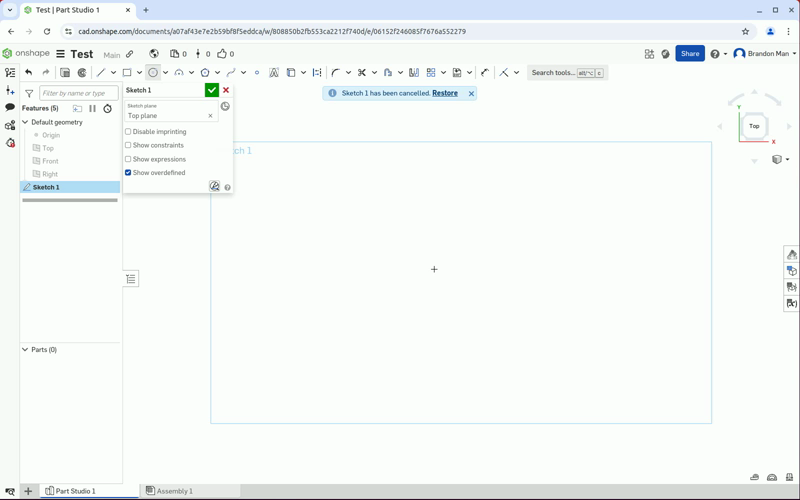
click(434, 268)
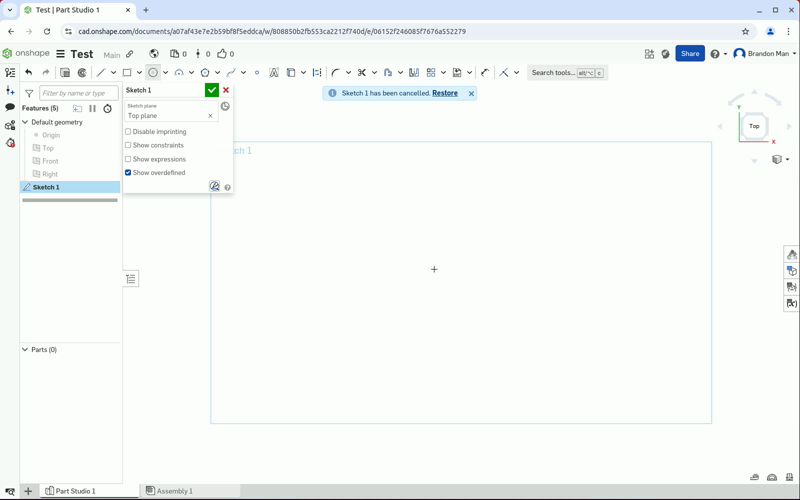
key_up(shift)
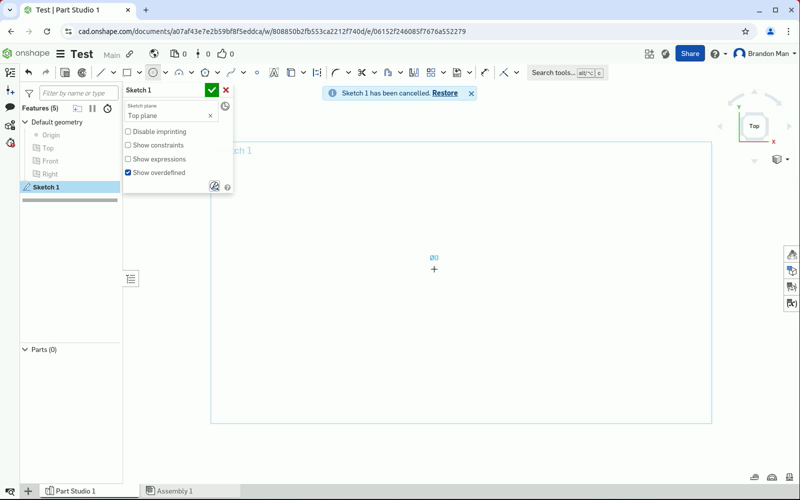
mouse_move(441, 268)
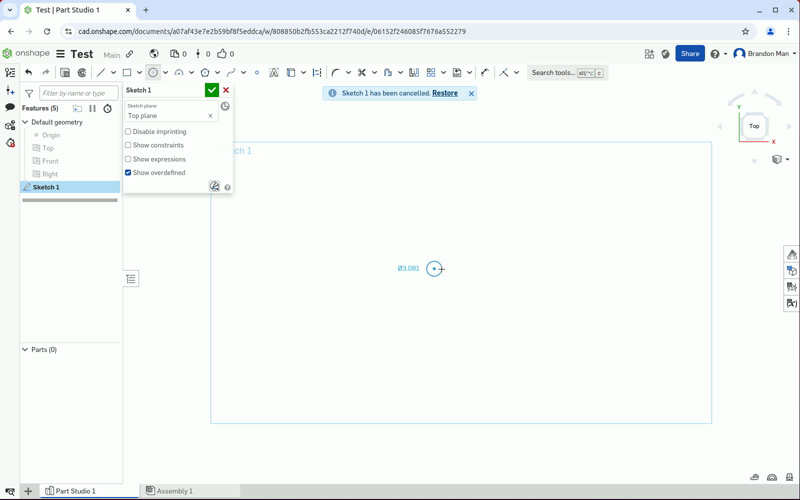
click(441, 268)
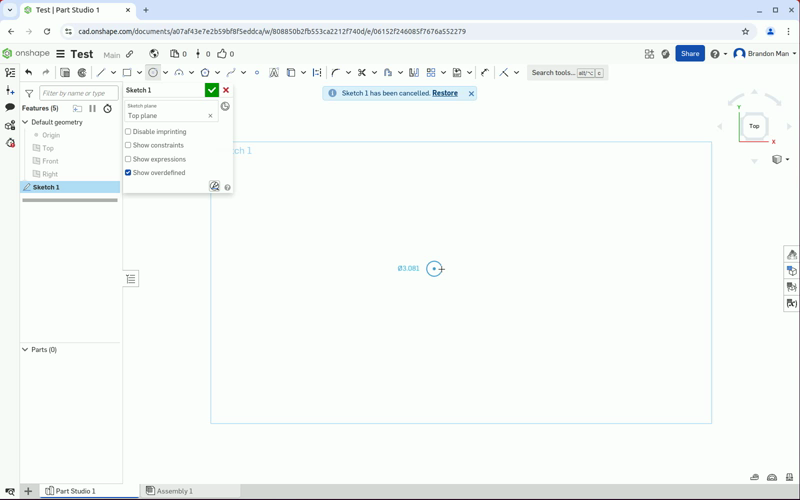
key(esc)
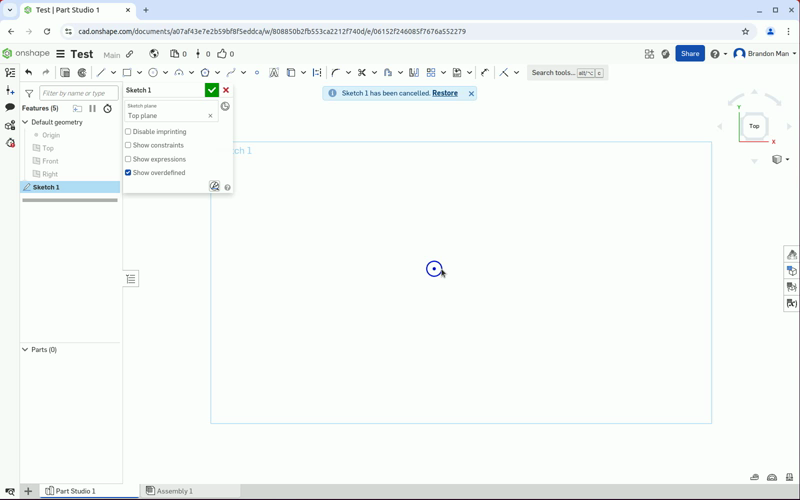
mouse_move(433, 267)
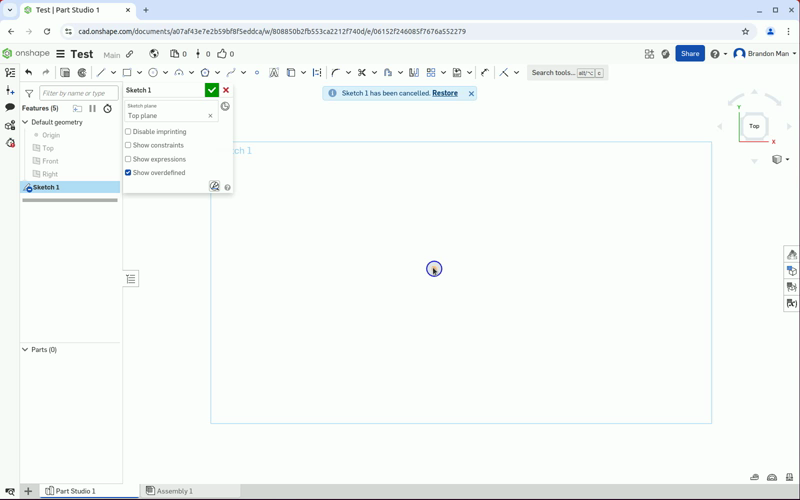
scroll(6)
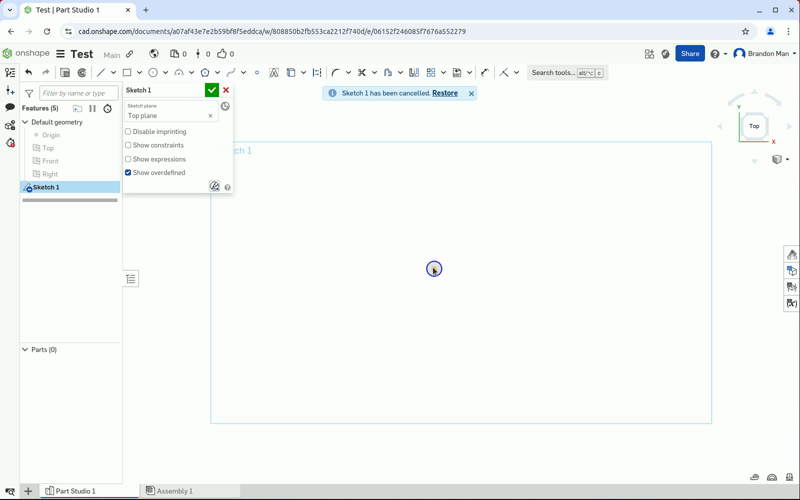
scroll(6)
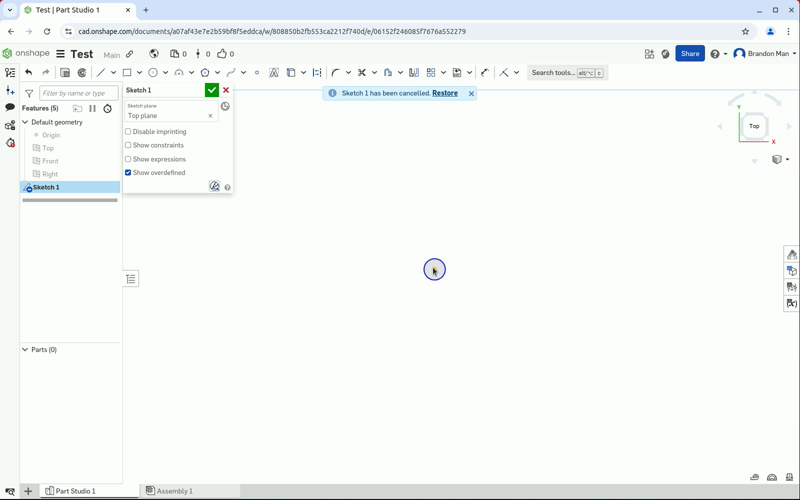
scroll(6)
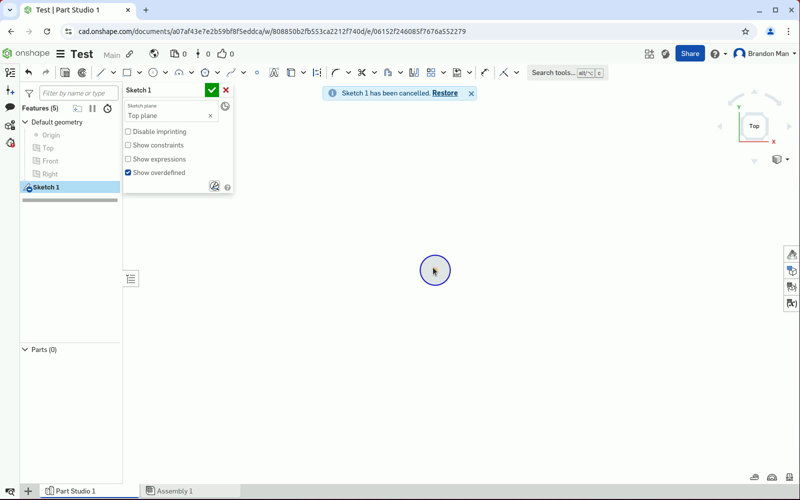
scroll(6)
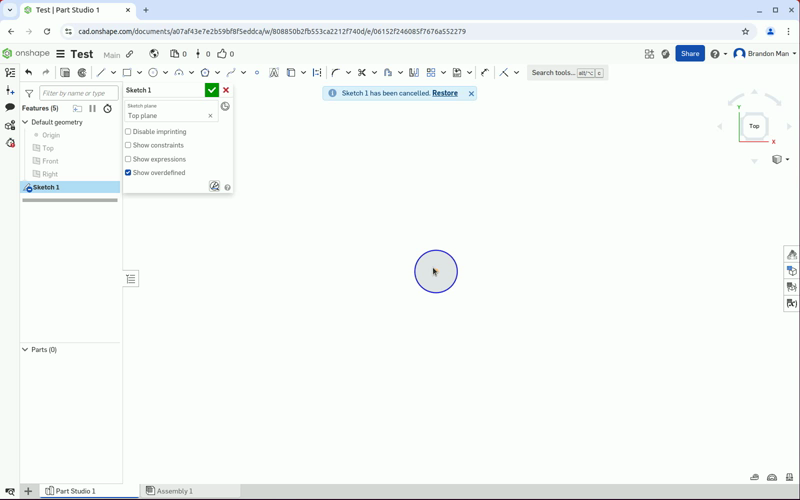
scroll(6)
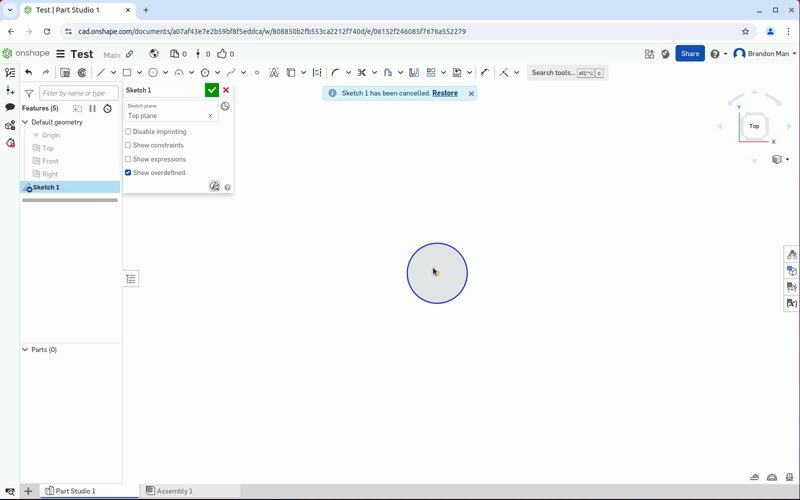
scroll(6)
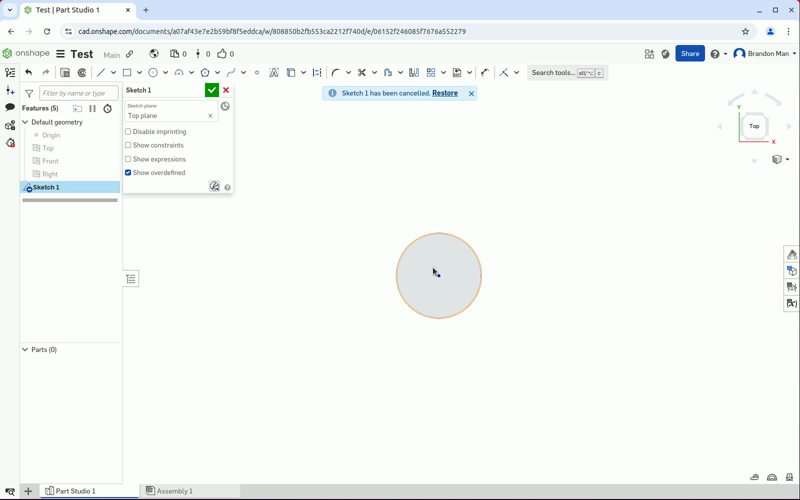
scroll(6)
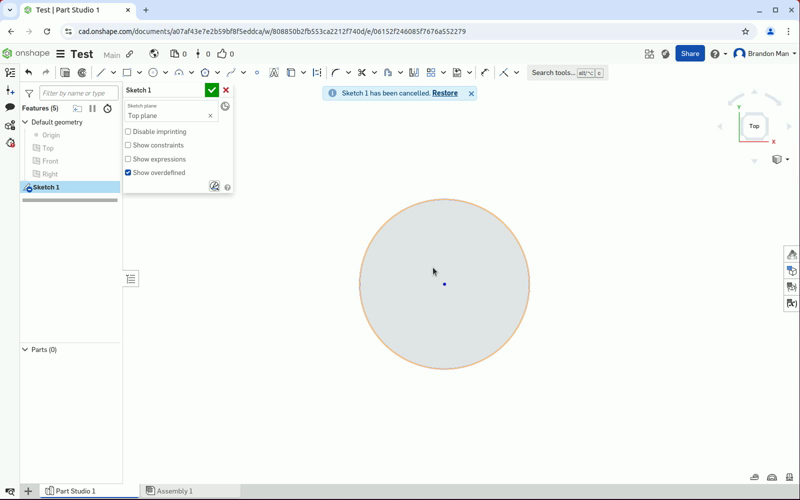
click(433, 267)
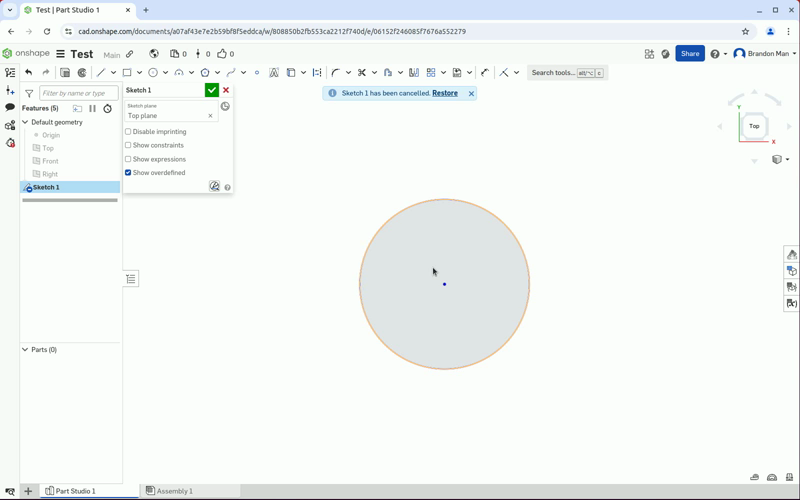
scroll(-6)
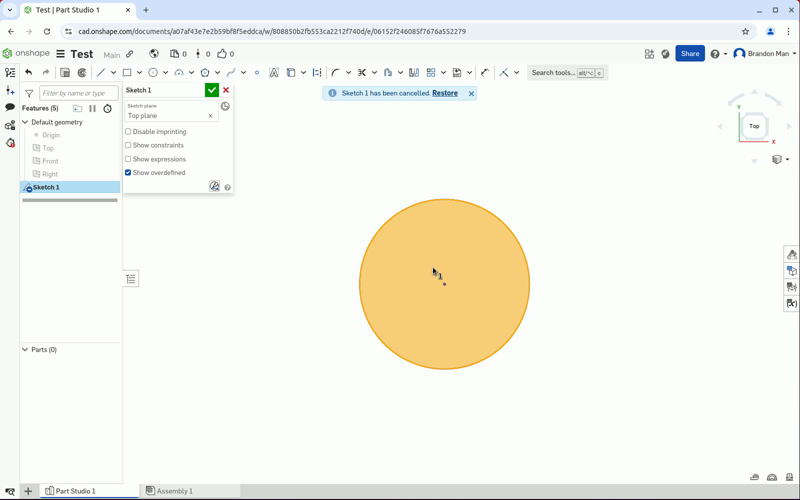
scroll(-6)
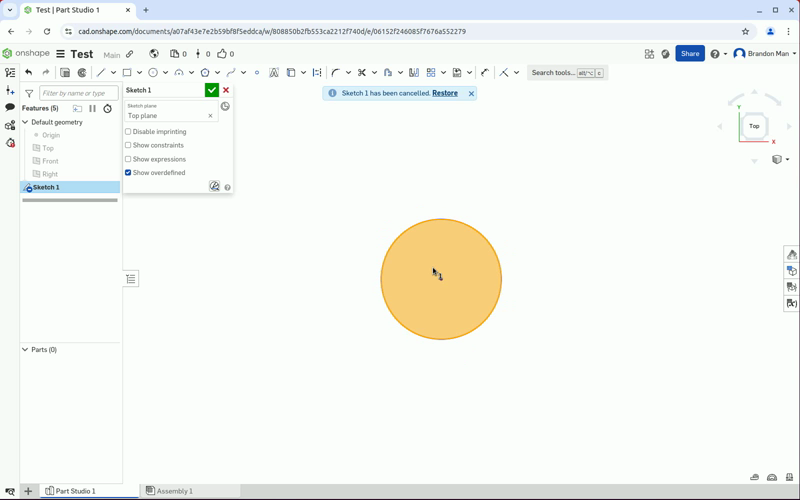
scroll(-6)
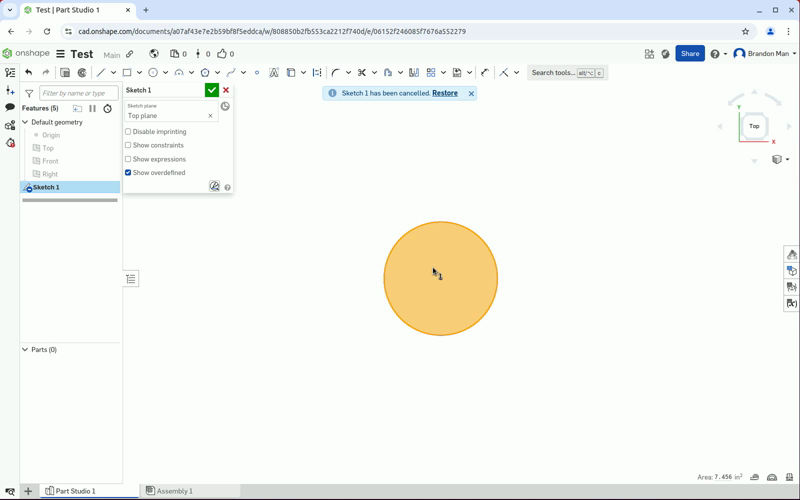
scroll(-6)
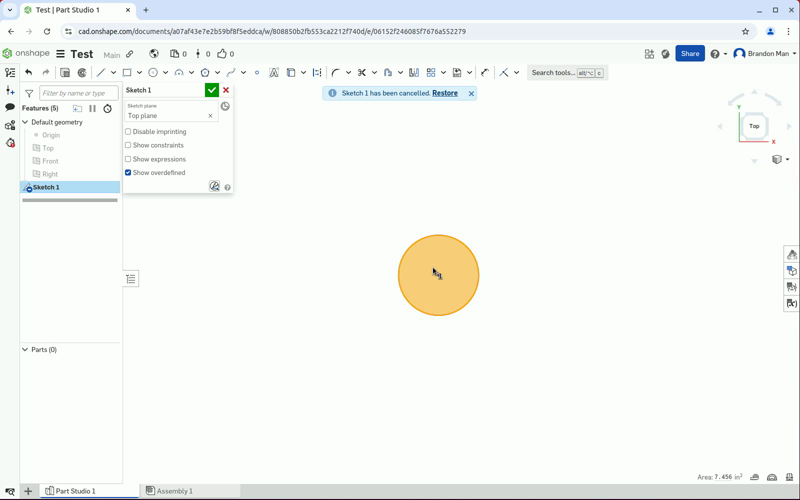
scroll(-6)
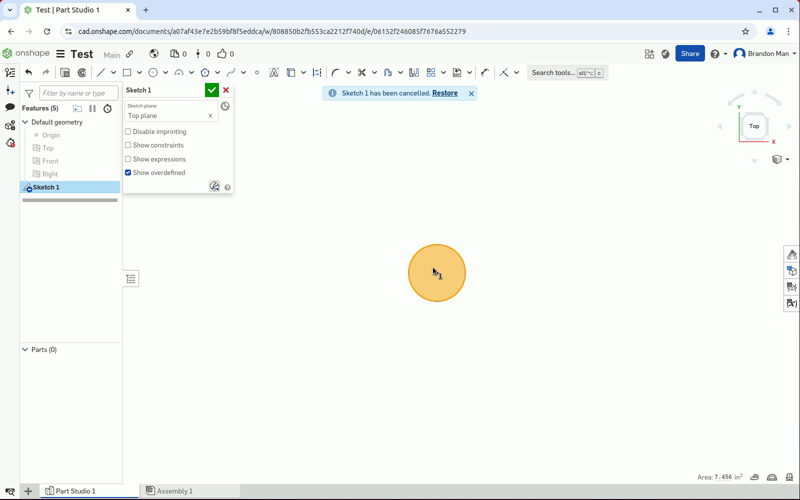
scroll(-6)
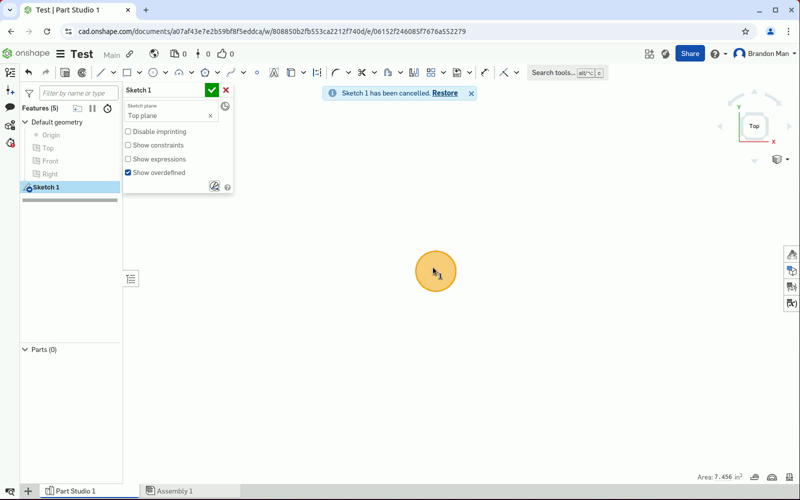
scroll(-6)
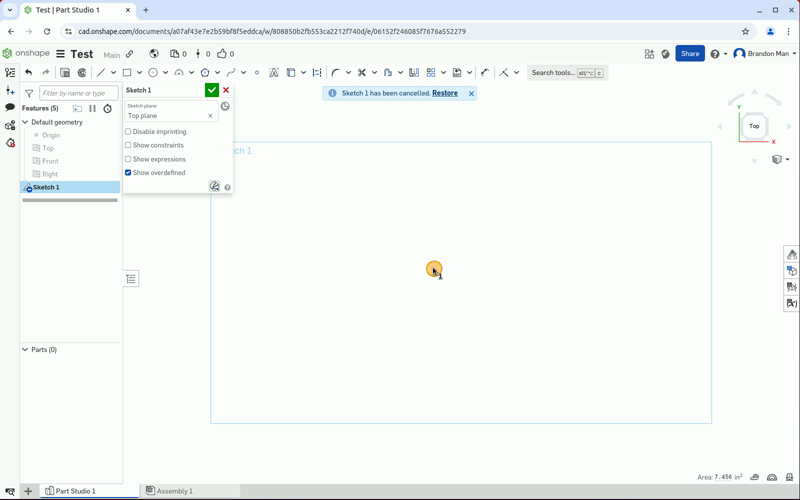
mouse_move(73, 352)
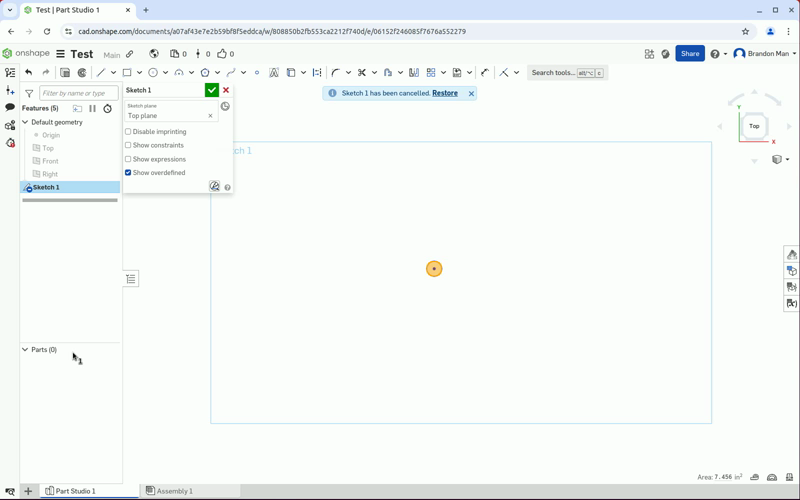
key(shift+y)
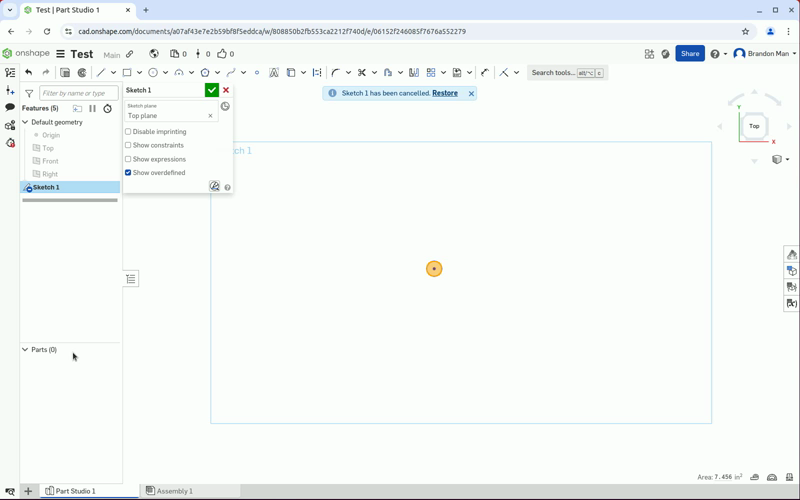
key(shift+e)
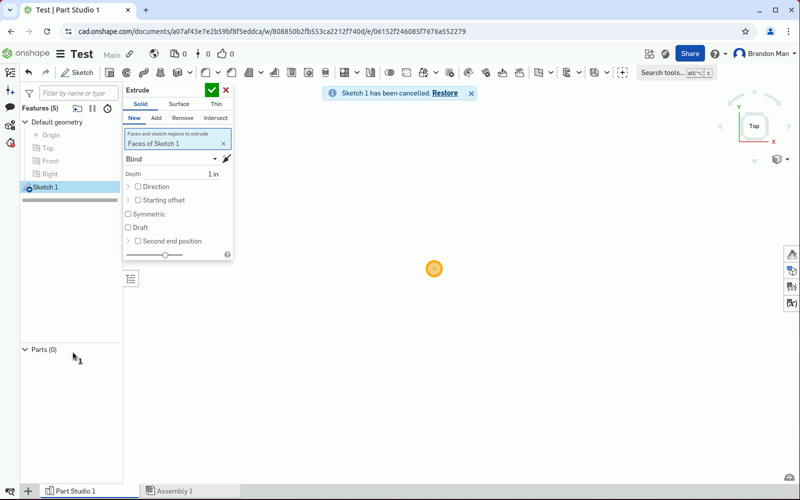
mouse_move(143, 106)
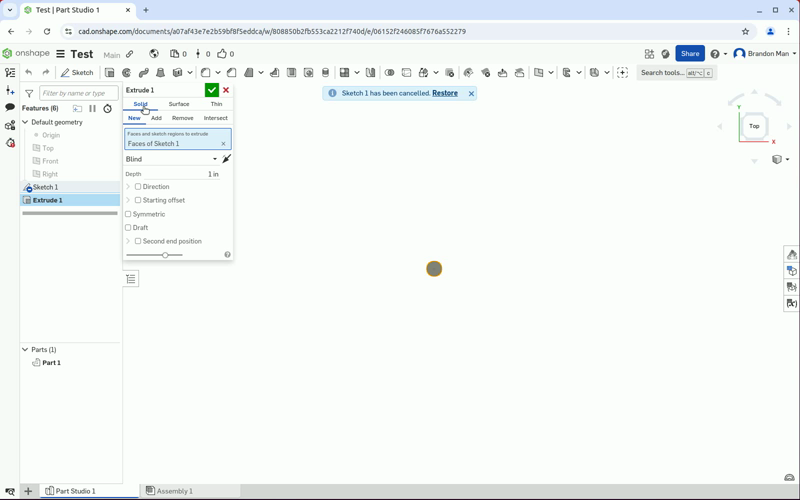
click(143, 106)
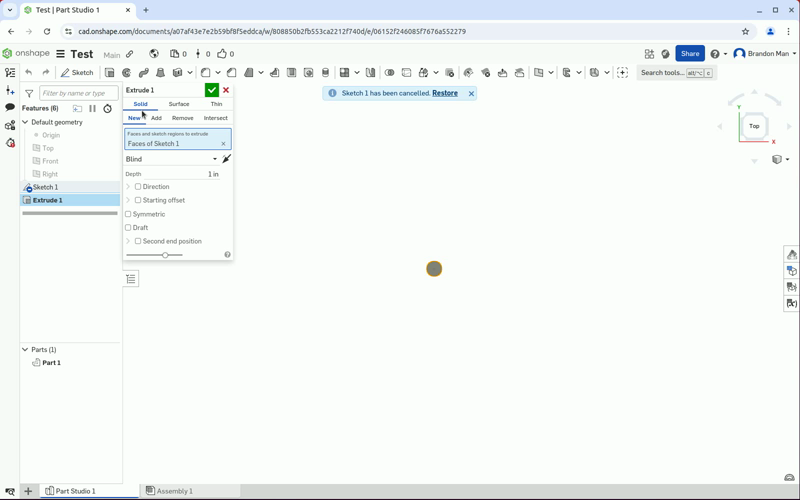
mouse_move(137, 120)
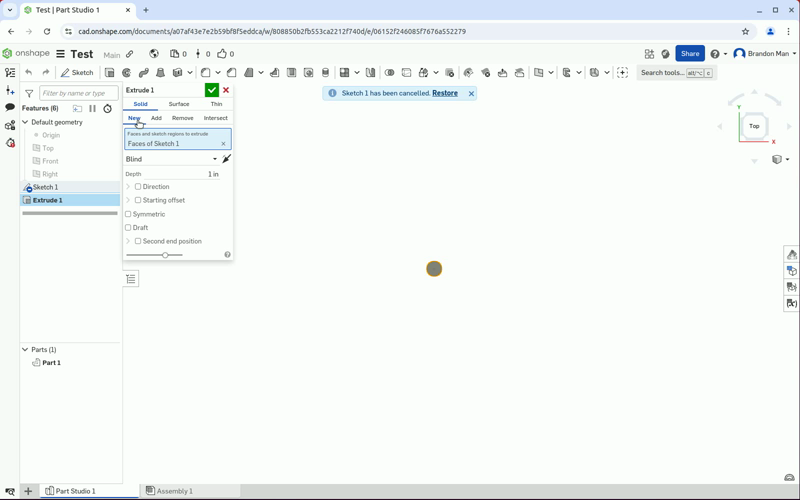
click(137, 120)
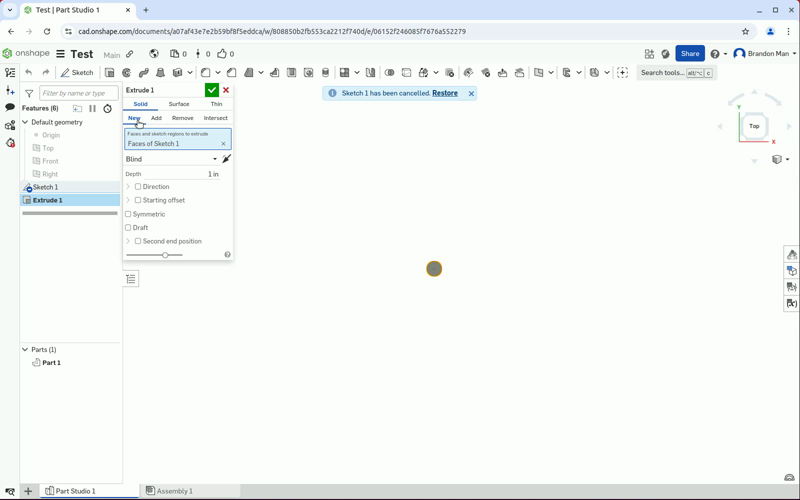
key(tab, 4)
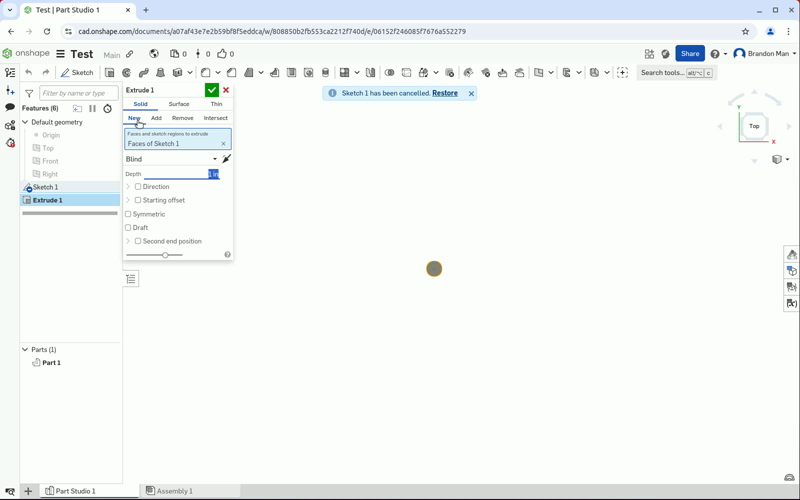
text(2.166)
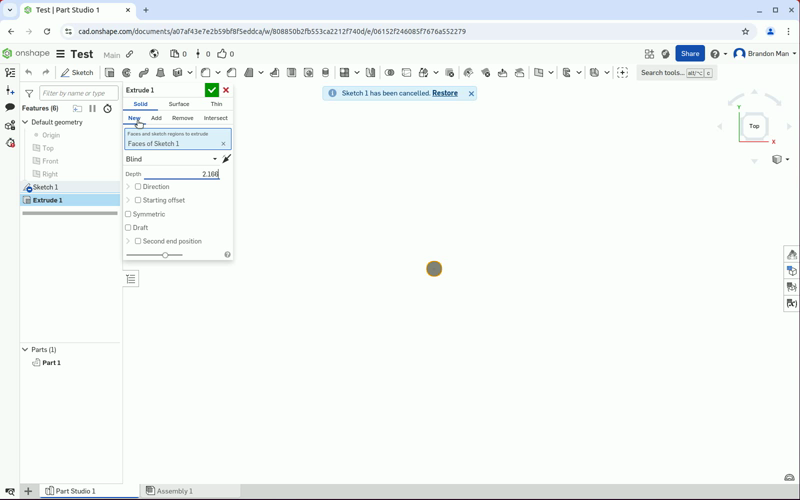
key(enter)
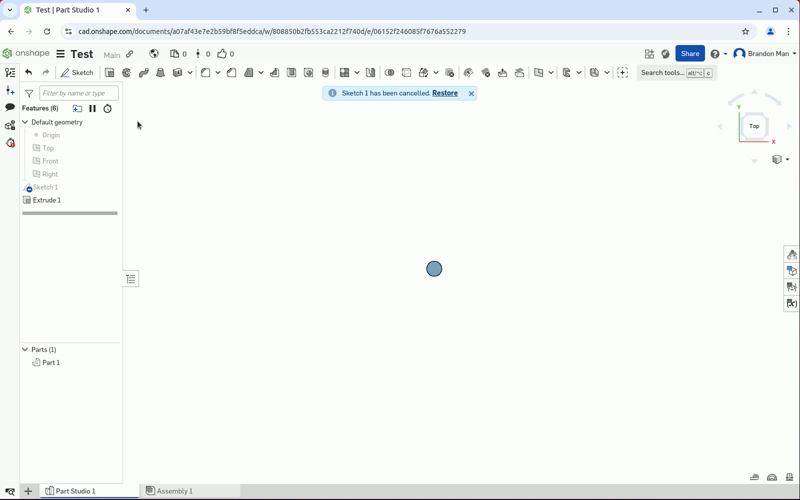
key(shift+h)
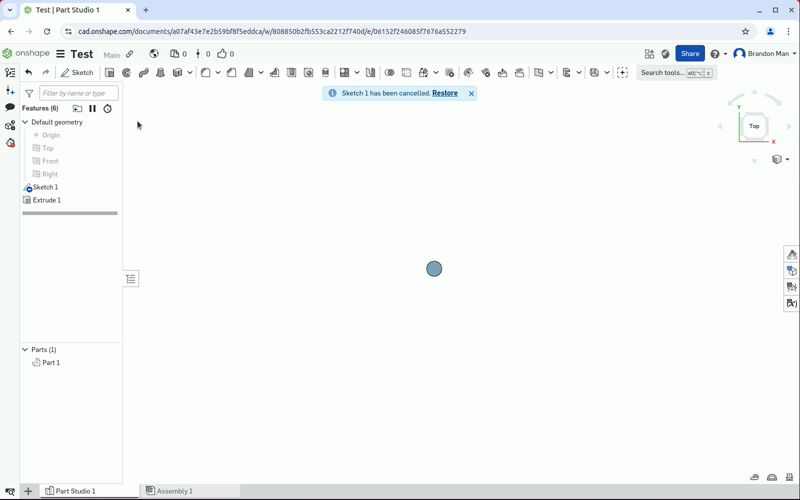
key(shift+h)
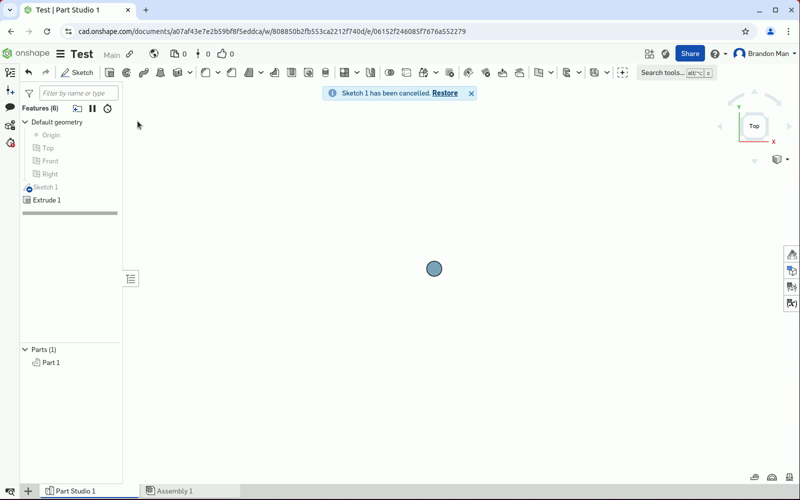
mouse_move(73, 189)
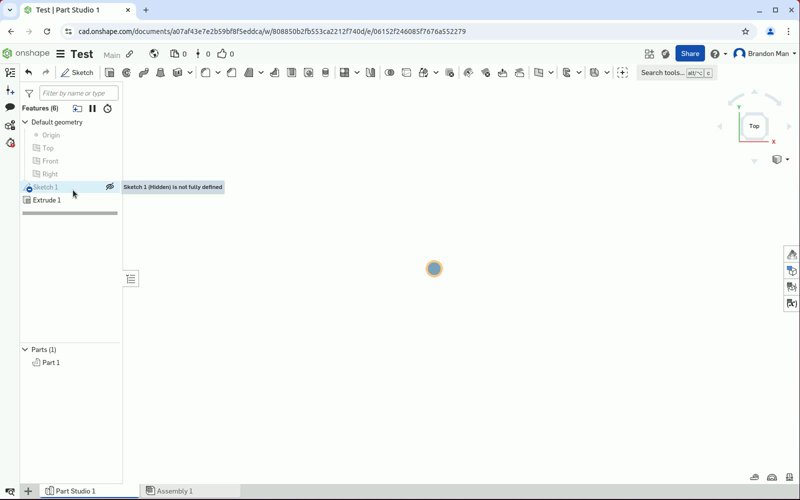
click(73, 189)
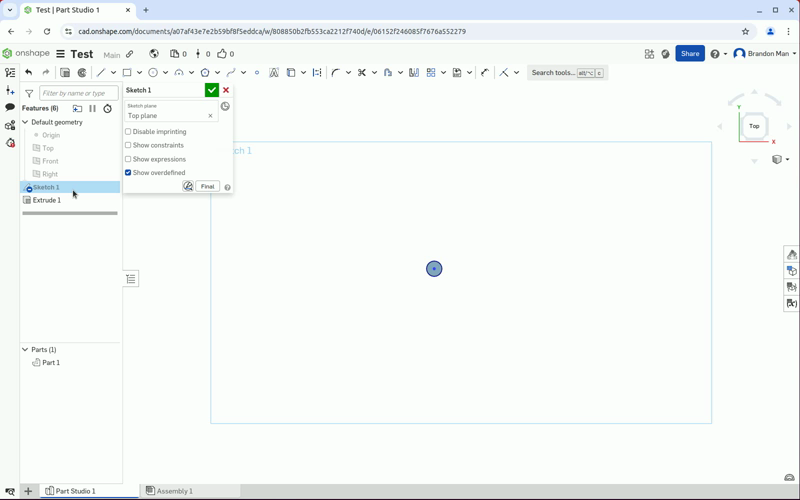
mouse_move(229, 92)
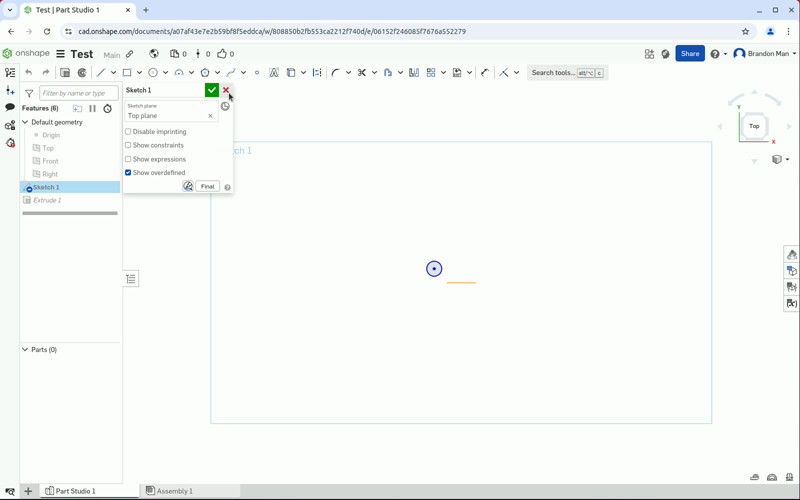
click(229, 92)
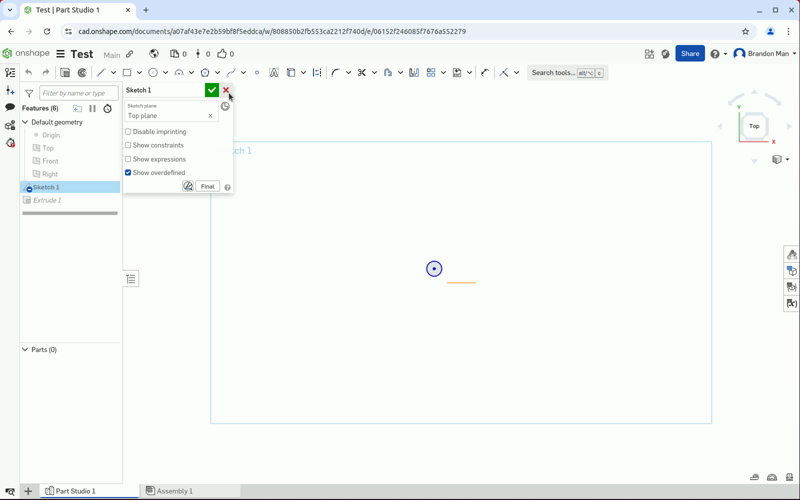
key(shift+s)
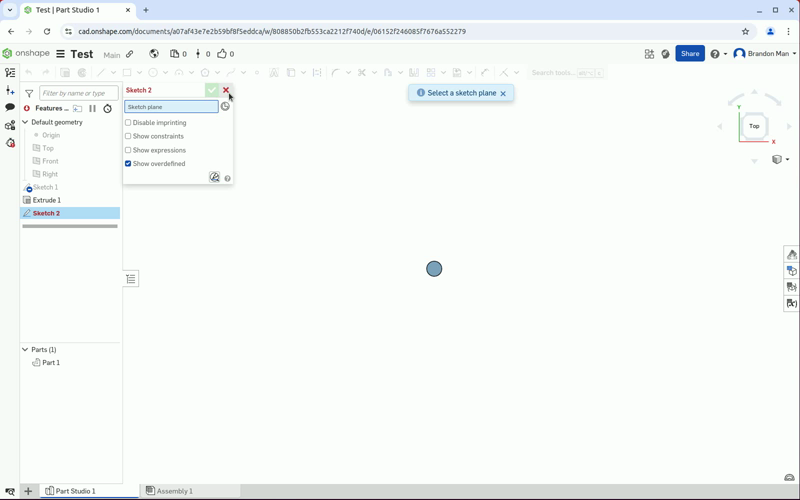
mouse_move(73, 150)
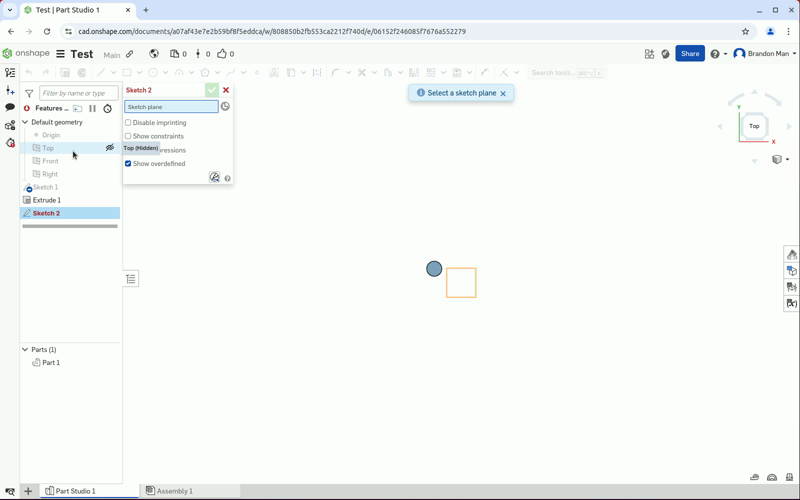
click(73, 150)
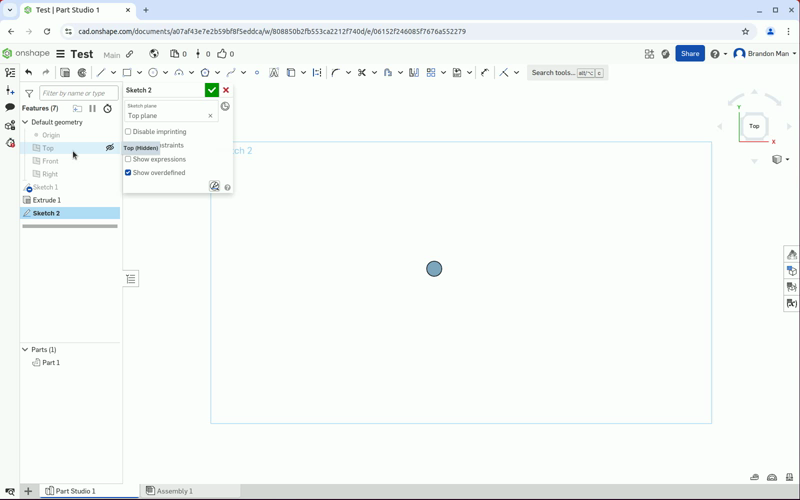
mouse_move(73, 352)
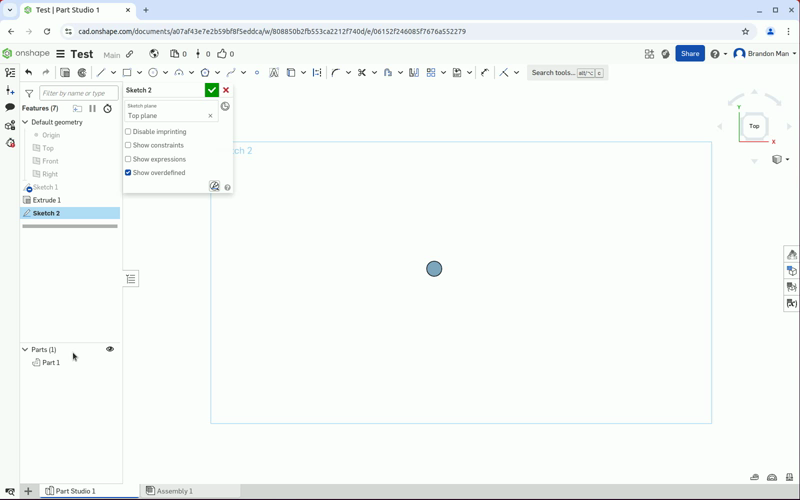
key(y)
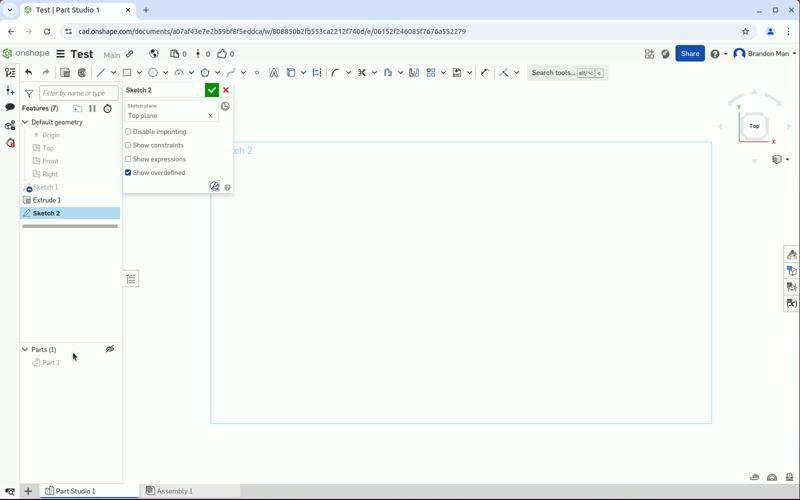
key(c)
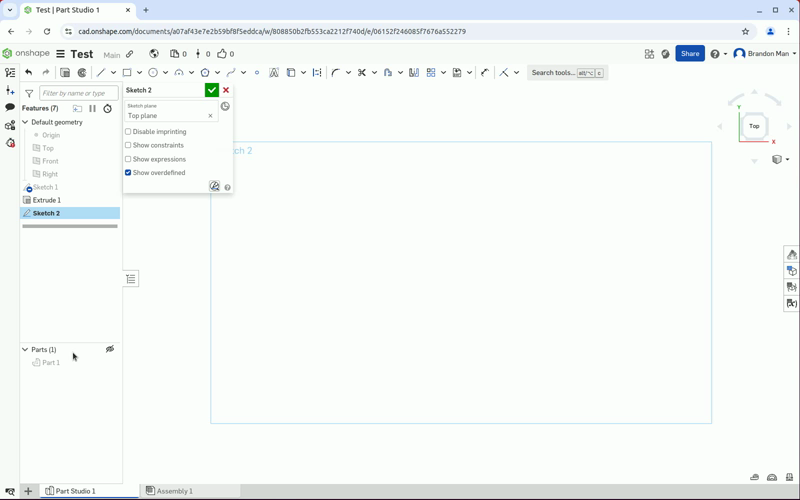
key_down(shift)
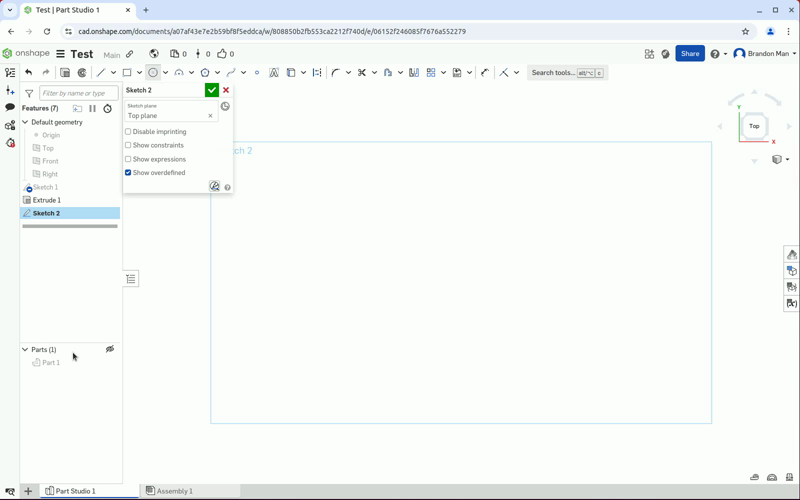
mouse_move(471, 270)
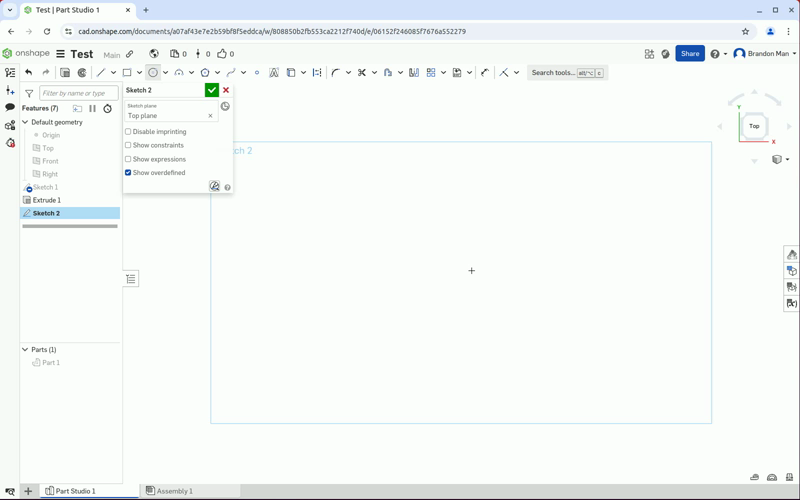
click(471, 270)
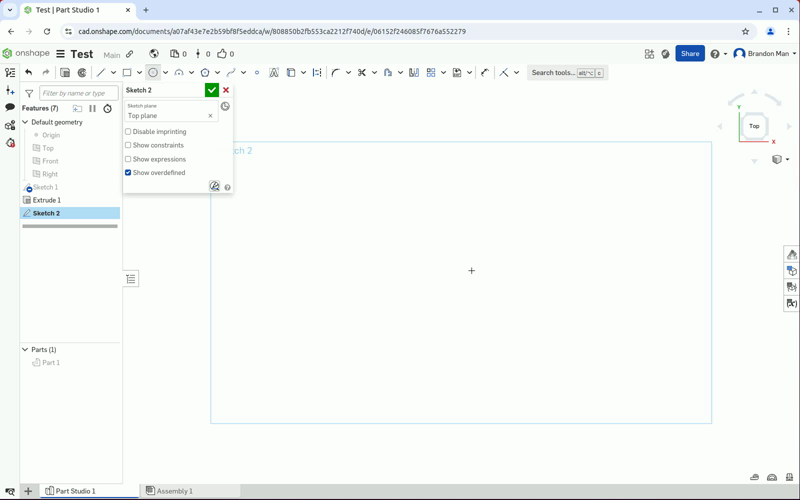
key_up(shift)
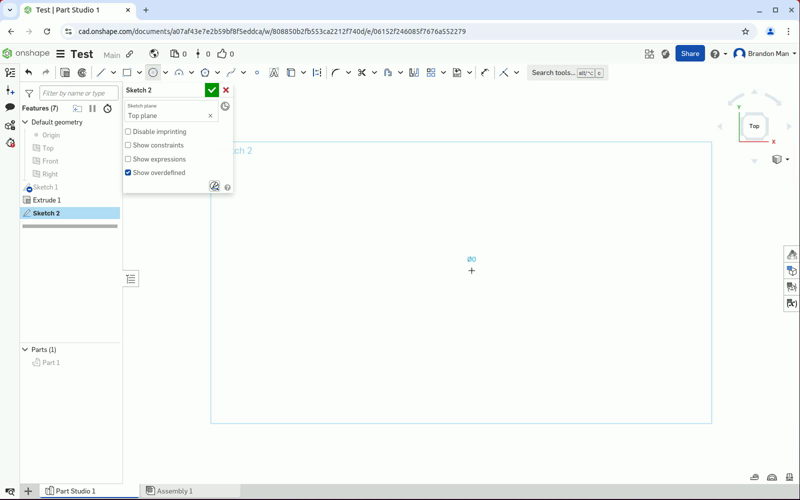
mouse_move(479, 270)
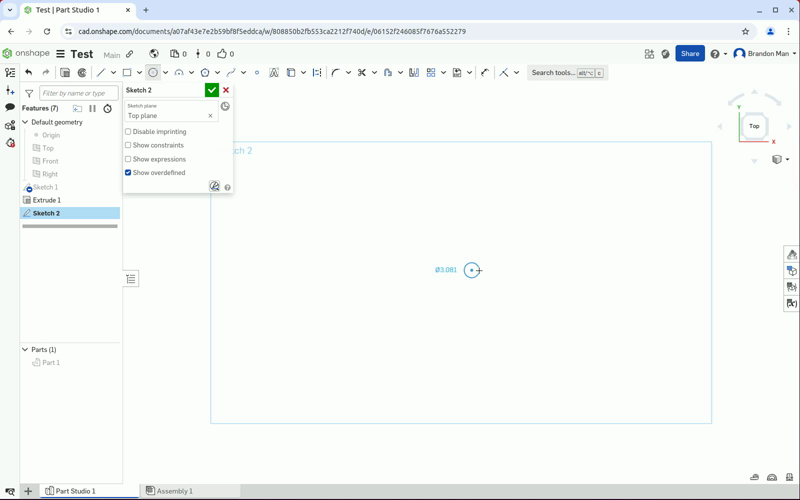
click(479, 270)
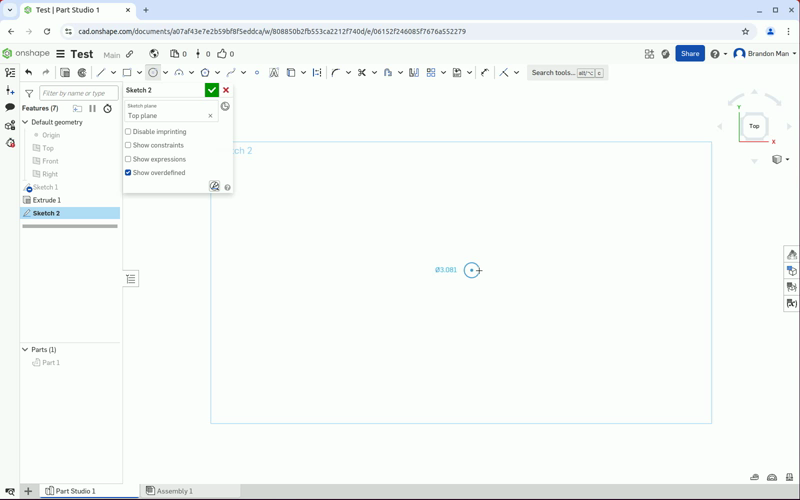
key(esc)
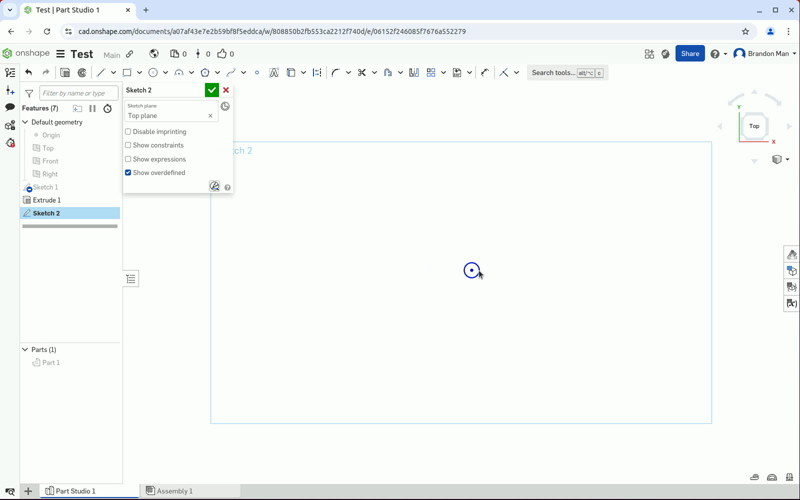
mouse_move(469, 270)
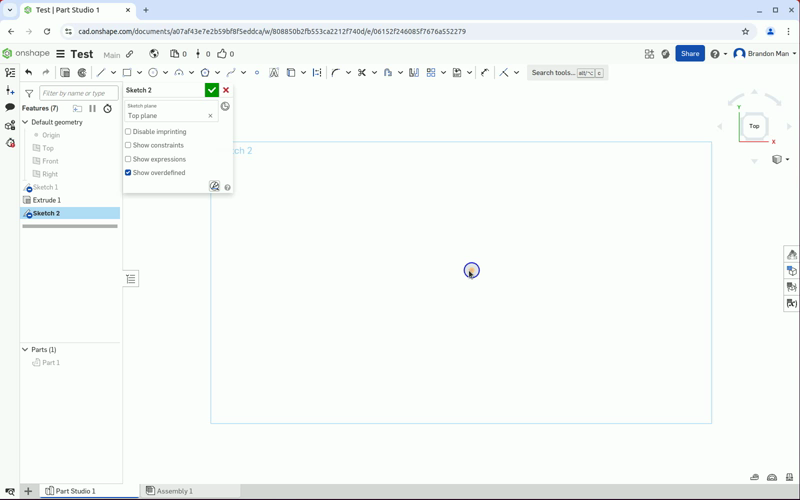
scroll(6)
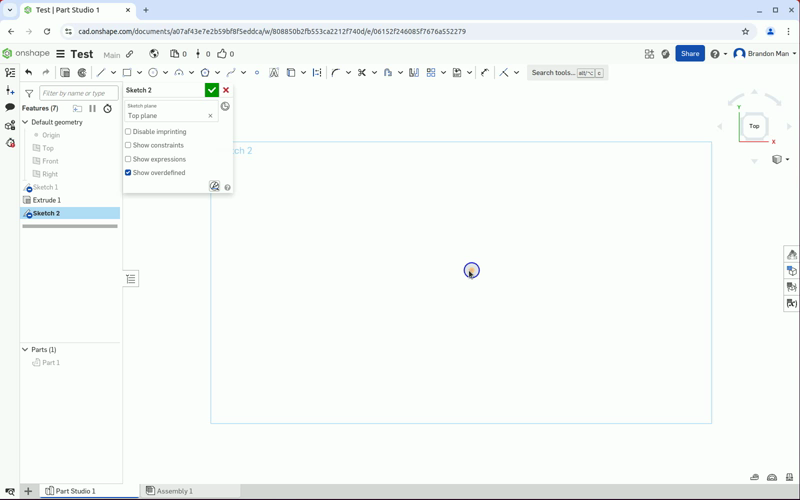
scroll(6)
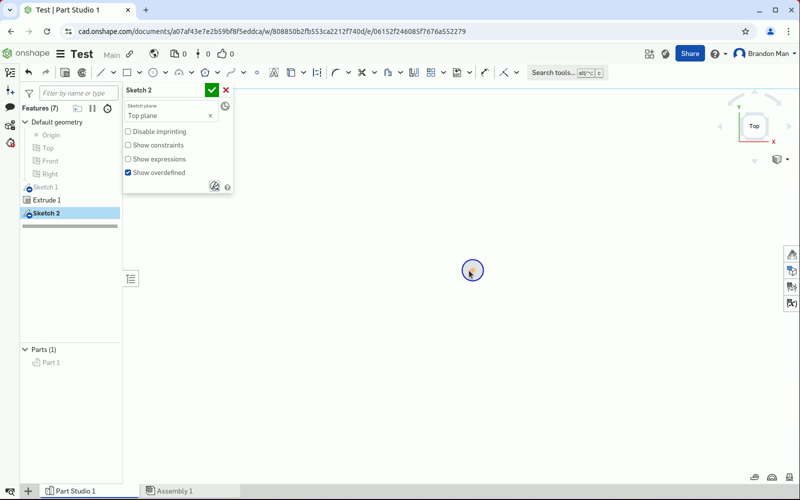
scroll(6)
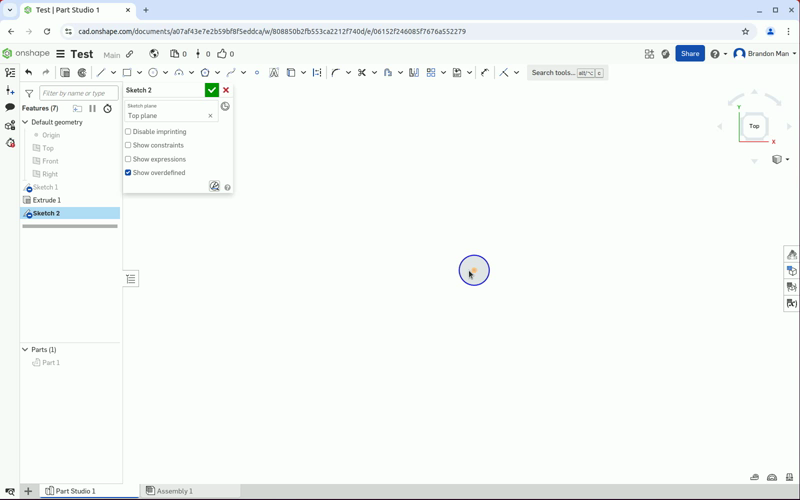
scroll(6)
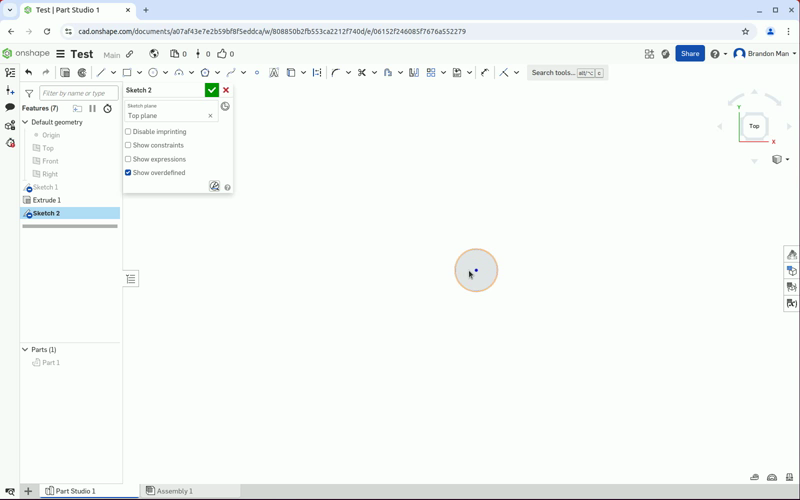
scroll(6)
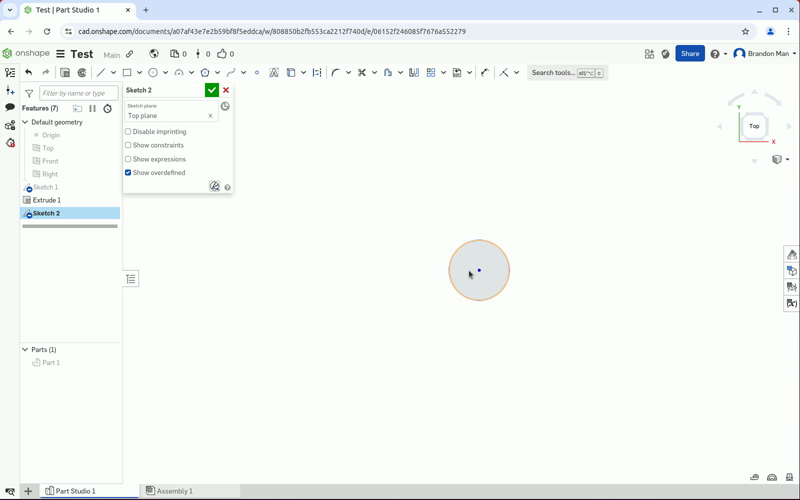
scroll(6)
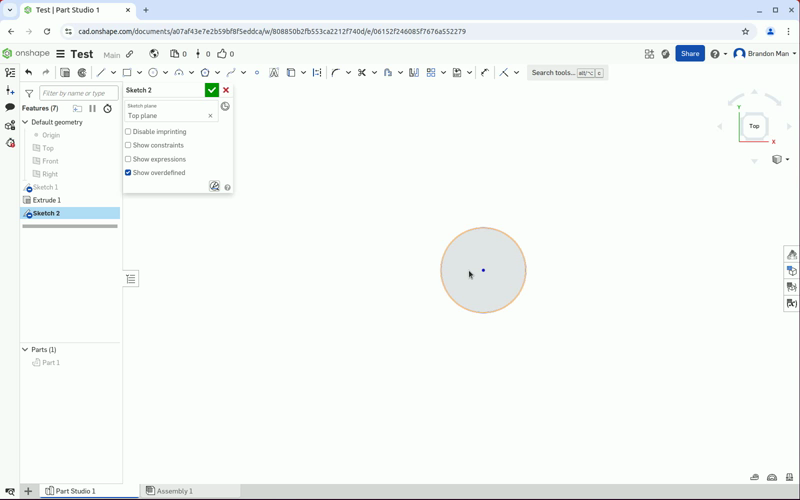
scroll(6)
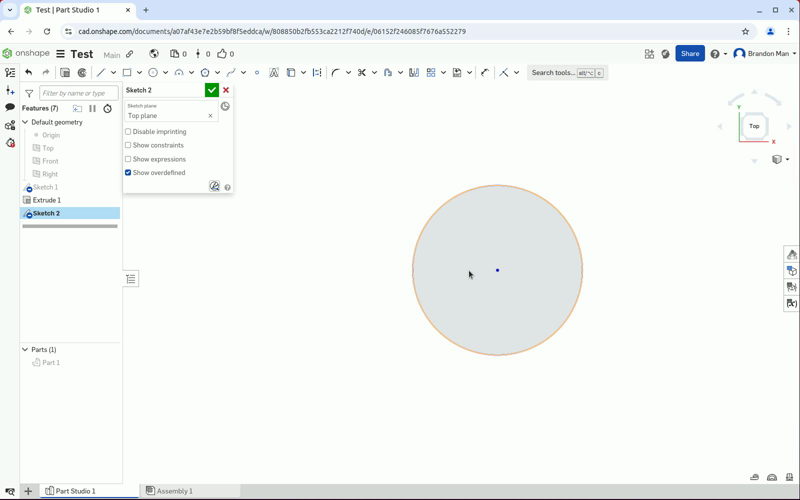
click(469, 270)
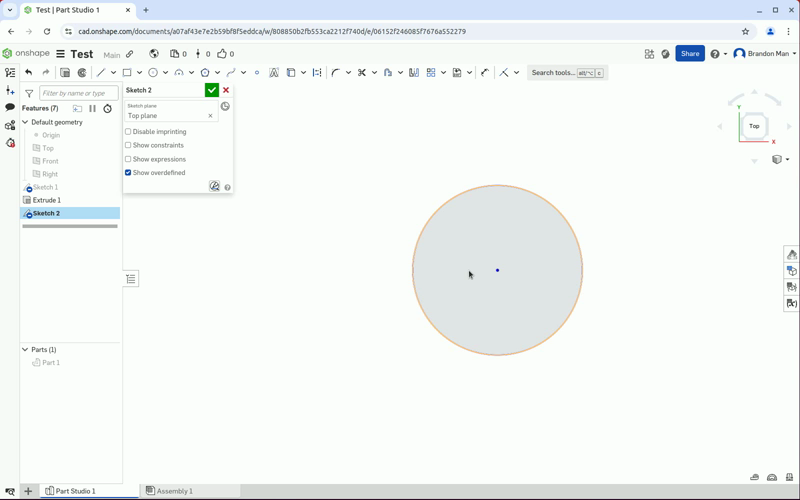
scroll(-6)
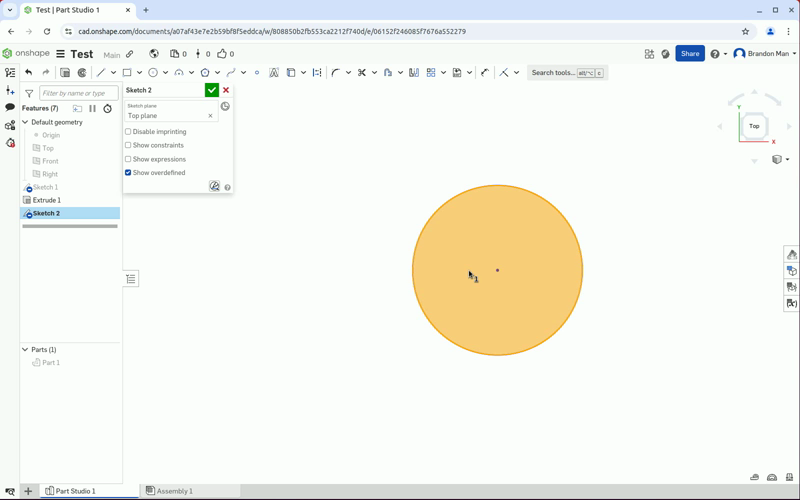
scroll(-6)
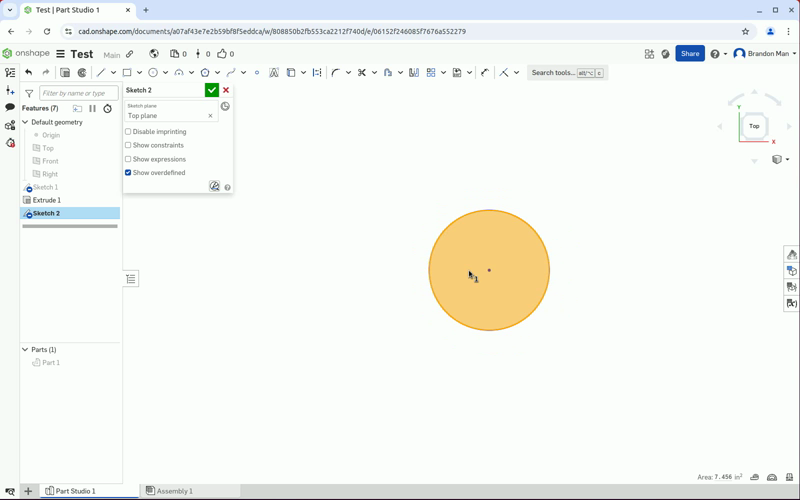
scroll(-6)
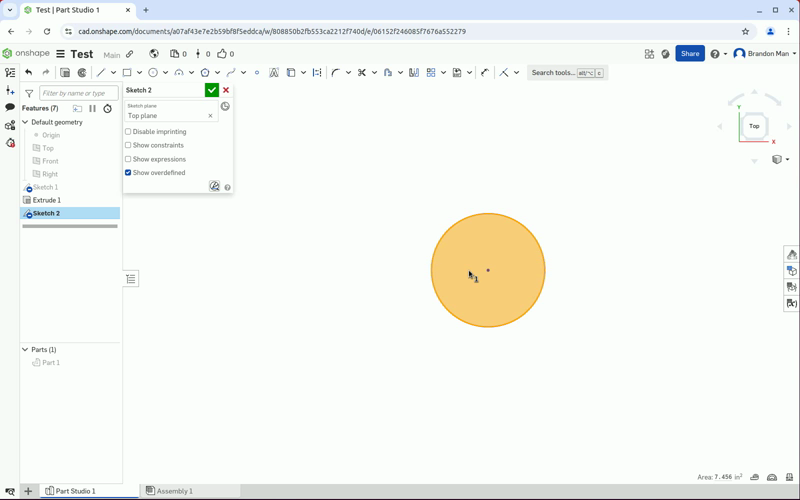
scroll(-6)
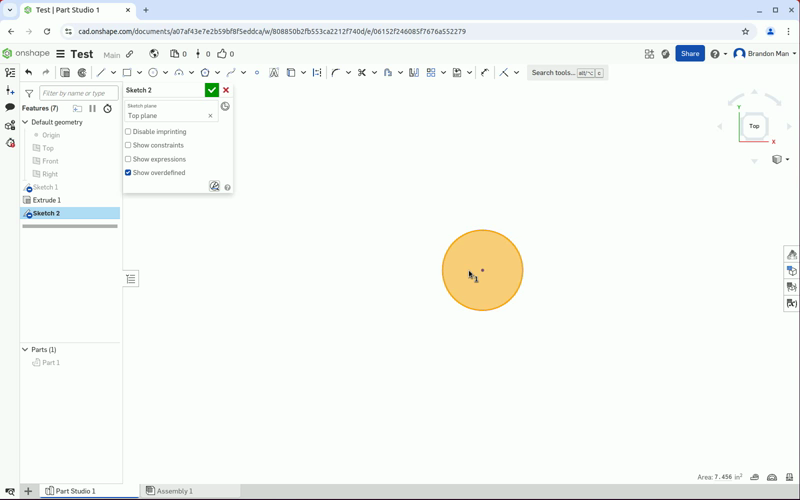
scroll(-6)
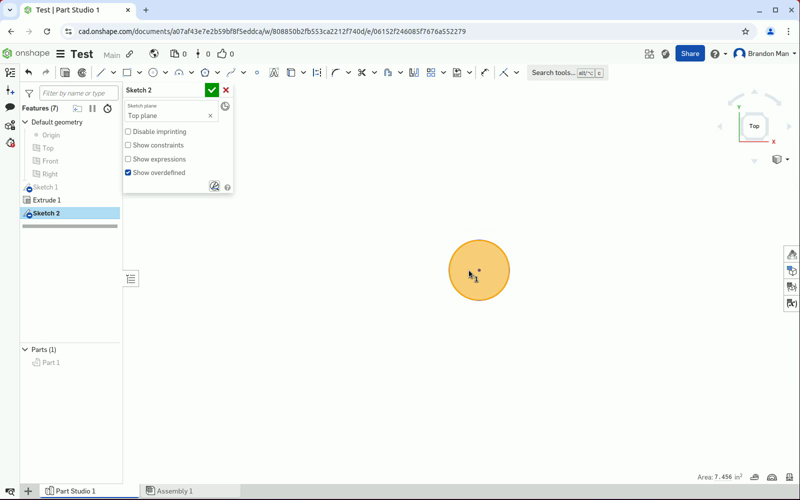
scroll(-6)
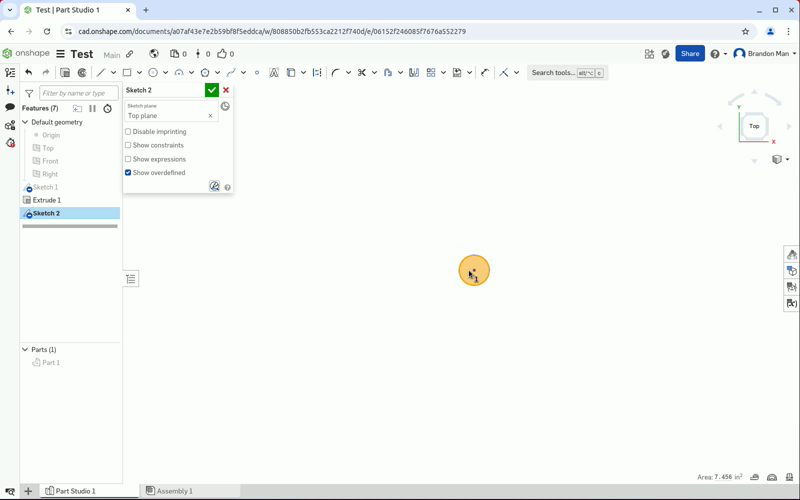
scroll(-6)
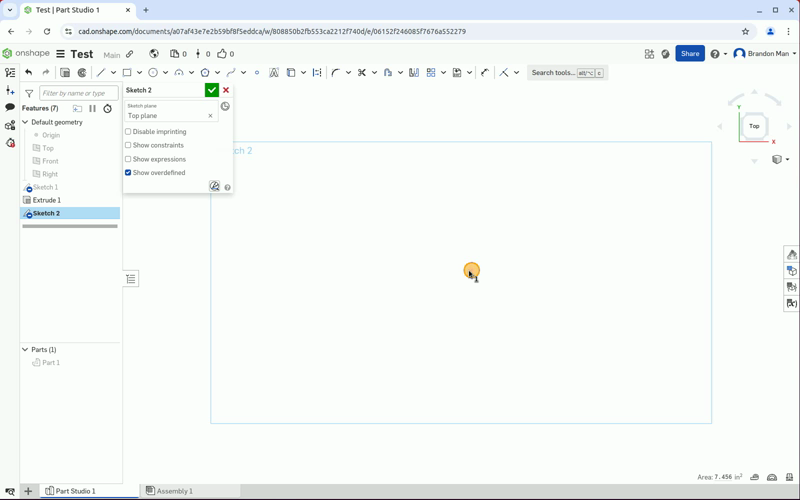
mouse_move(73, 352)
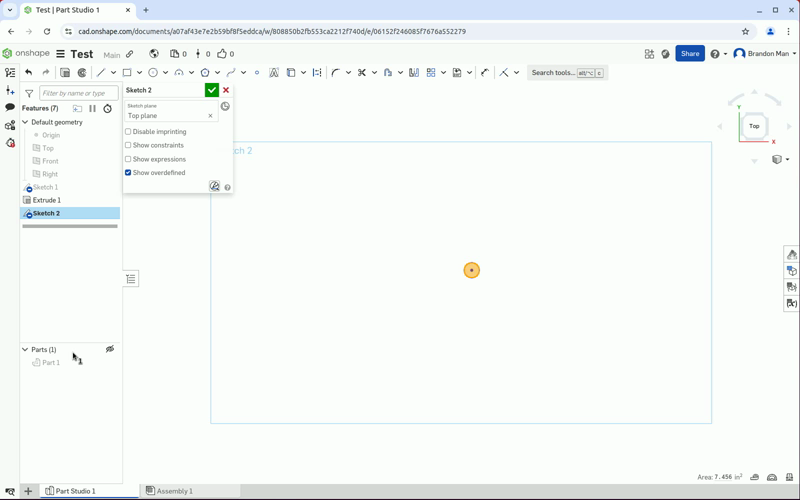
key(shift+y)
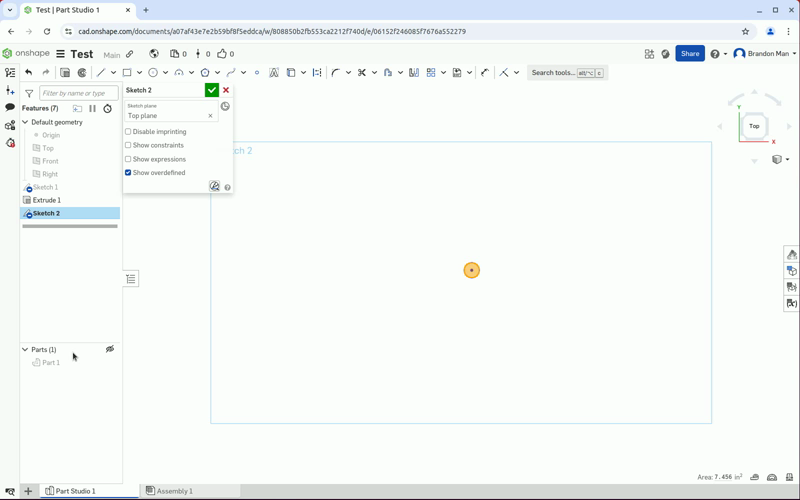
key(shift+e)
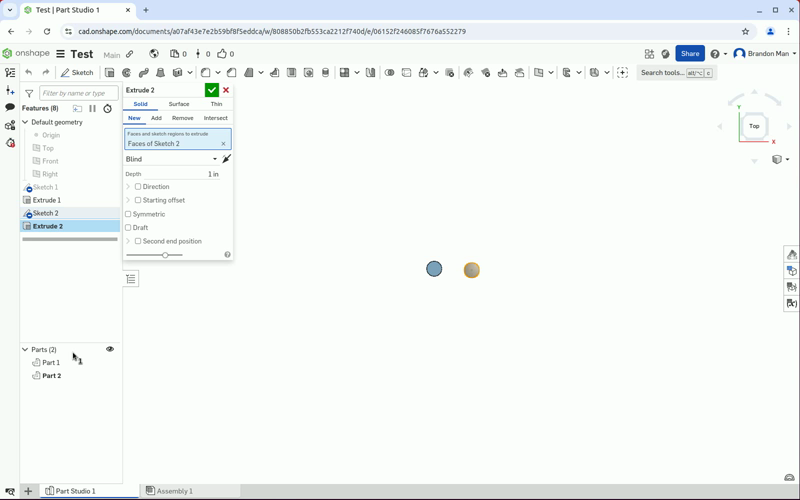
mouse_move(143, 106)
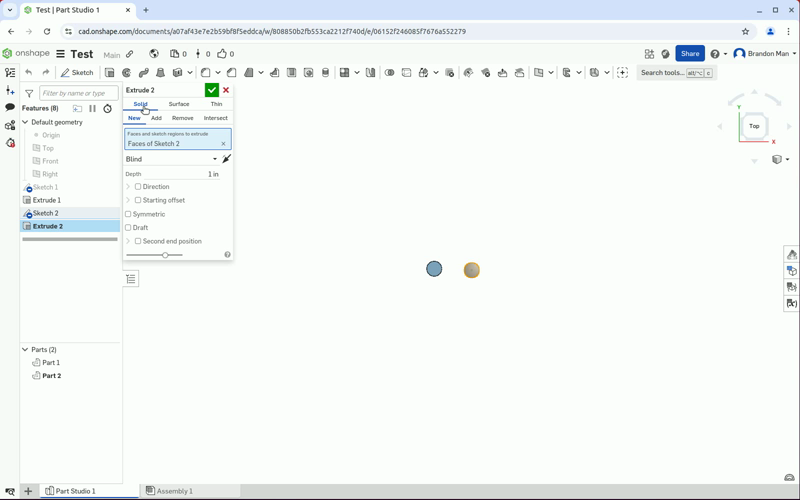
click(143, 106)
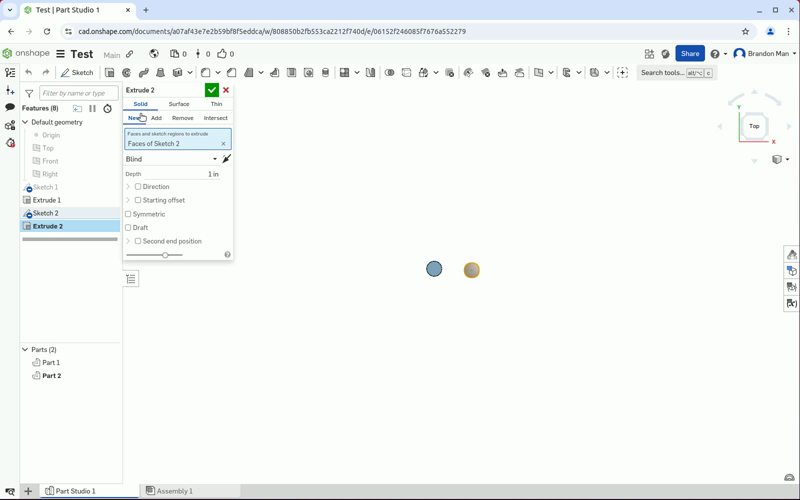
mouse_move(137, 120)
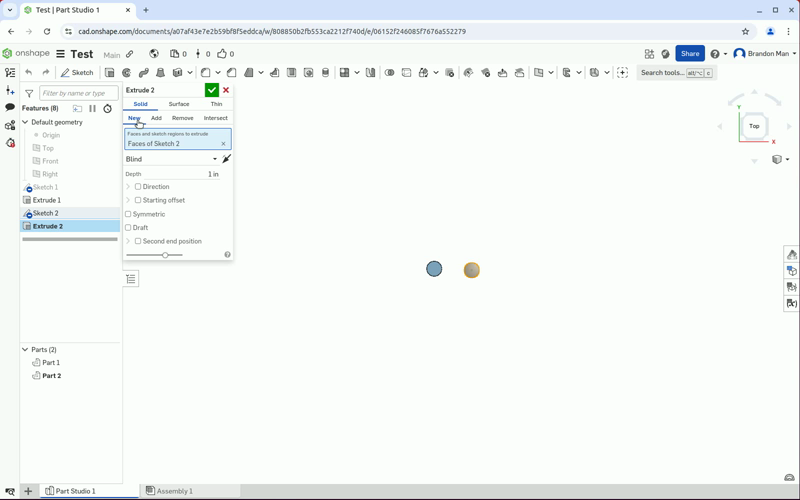
click(137, 120)
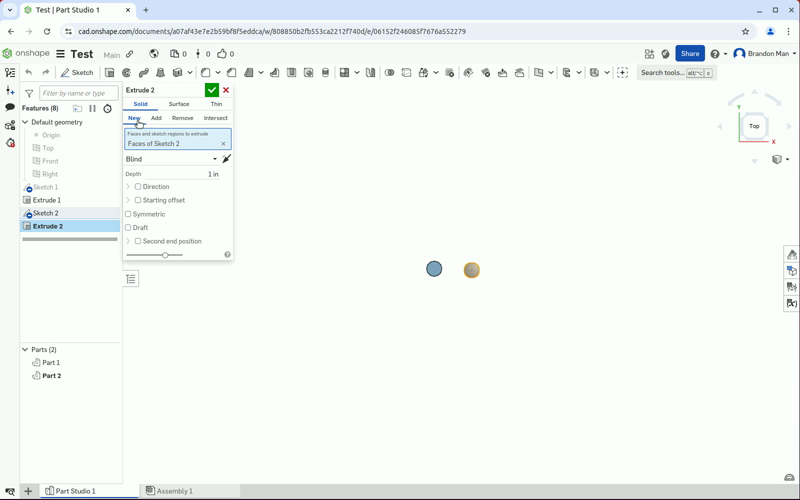
key(tab, 4)
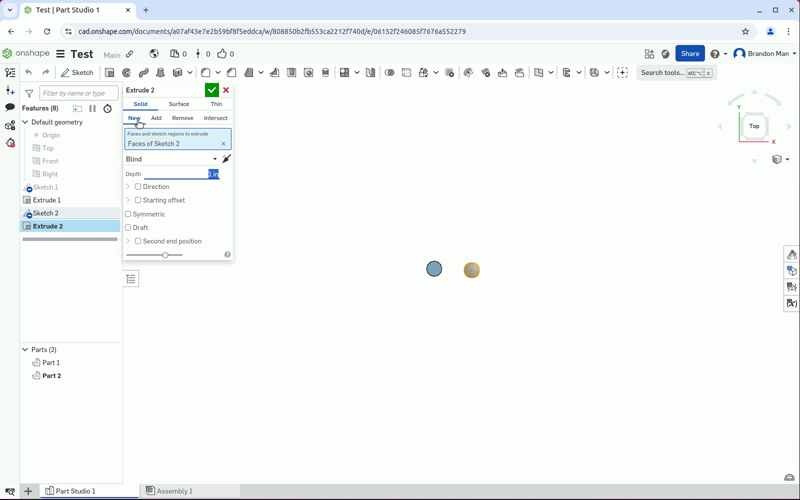
text(2.166)
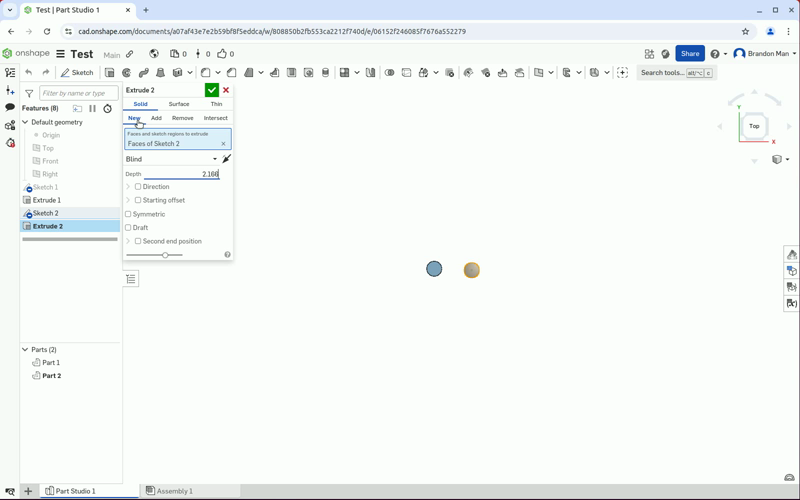
key(enter)
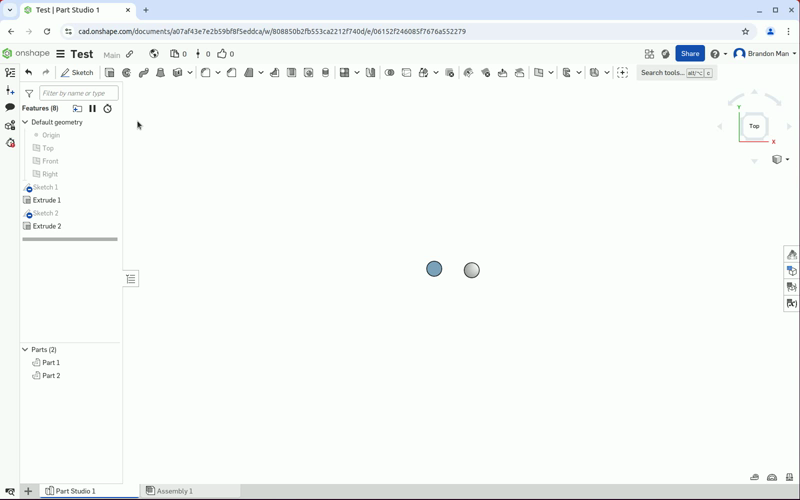
key(shift+h)
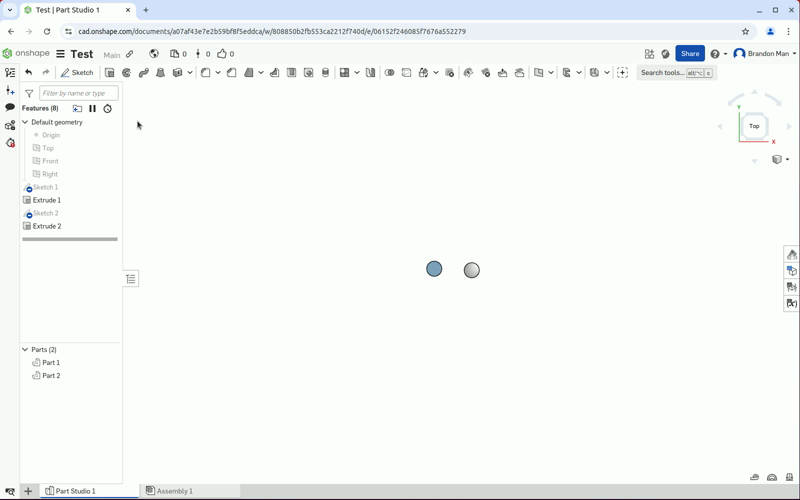
key(shift+h)
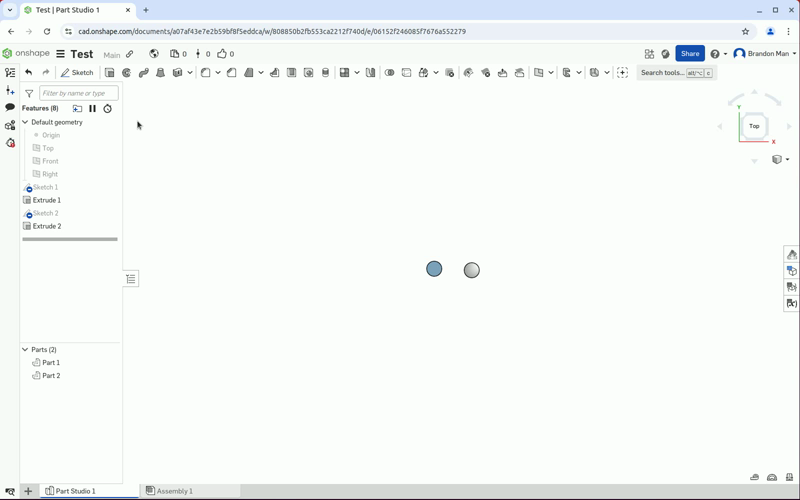
mouse_move(73, 189)
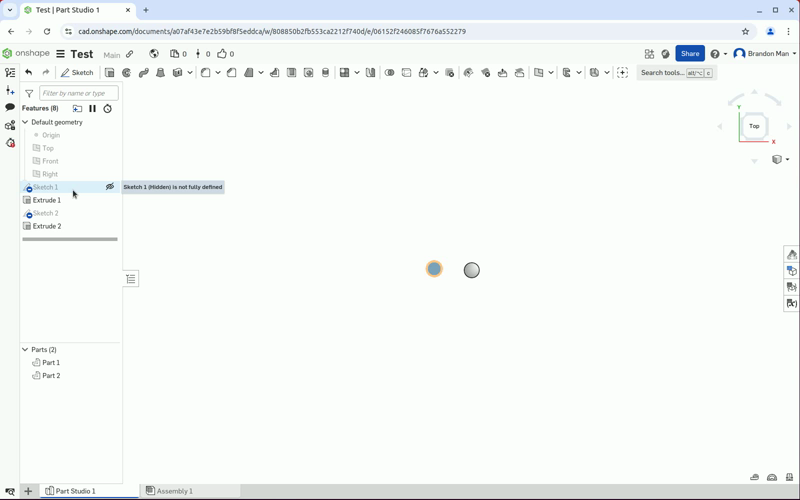
click(73, 189)
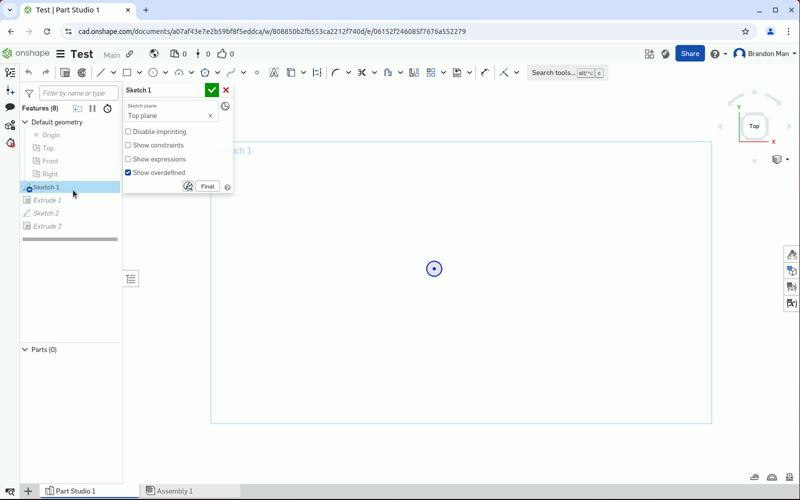
mouse_move(229, 92)
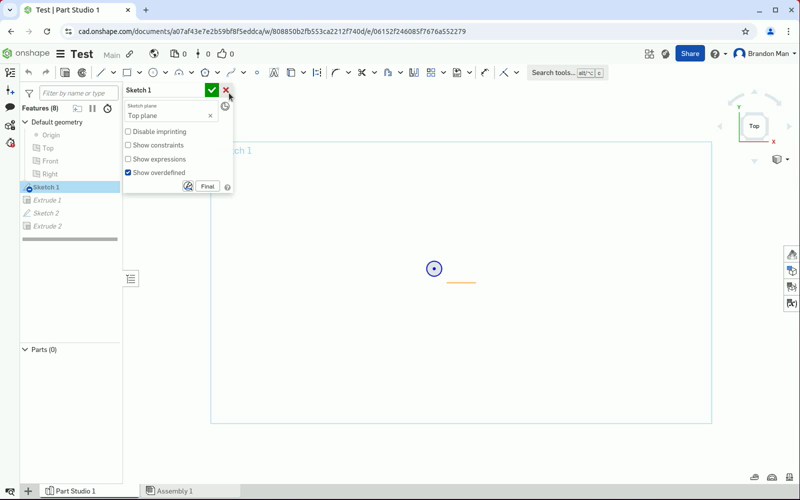
click(229, 92)
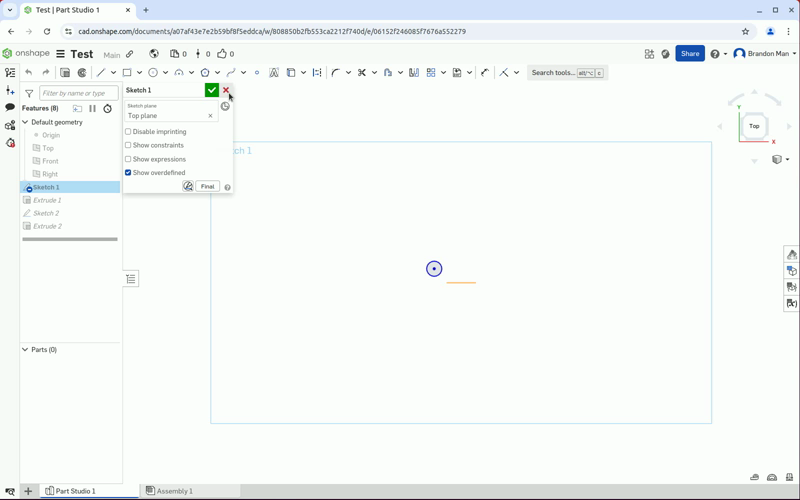
key(shift+s)
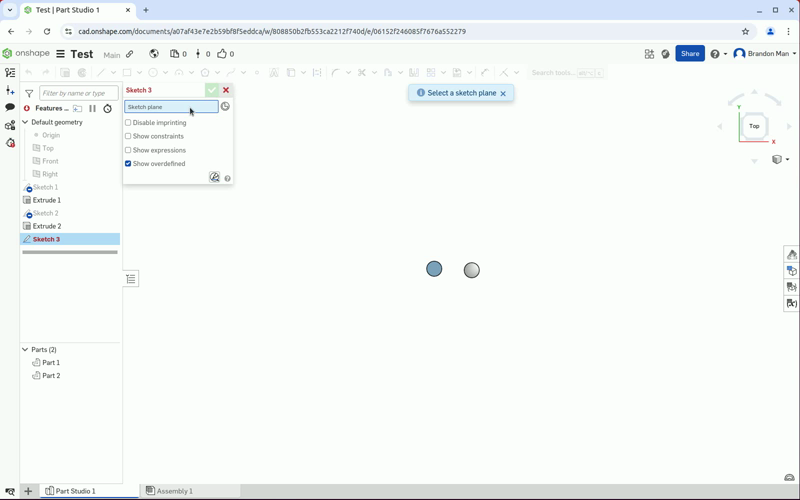
mouse_move(73, 150)
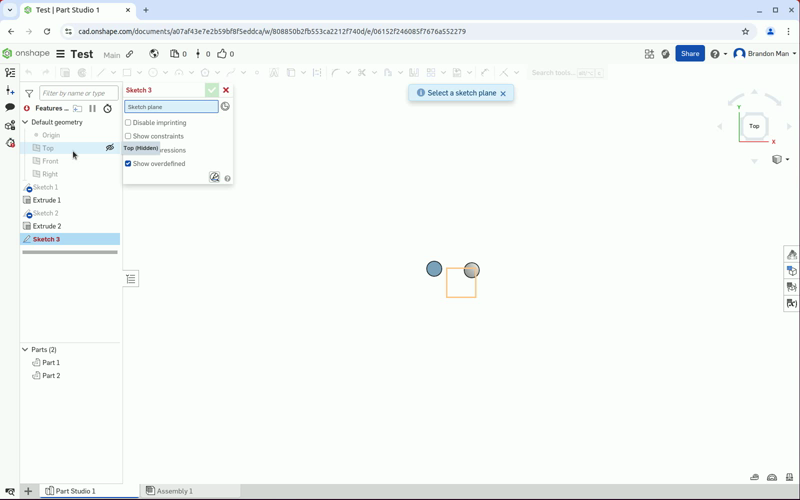
click(73, 150)
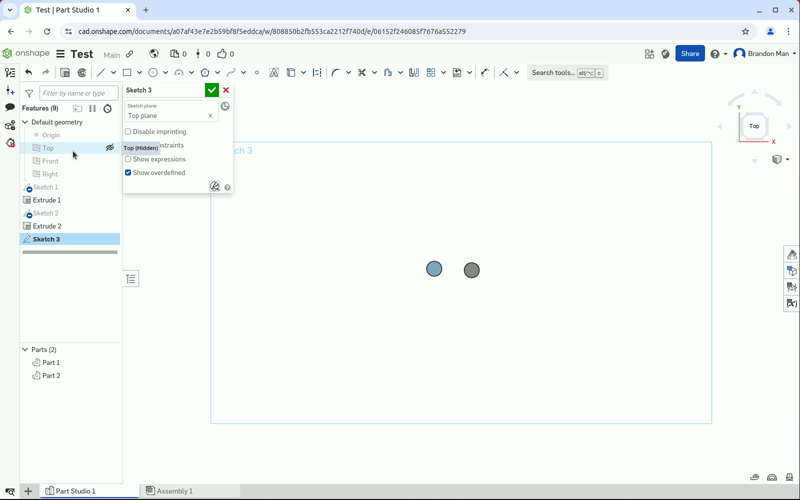
mouse_move(73, 352)
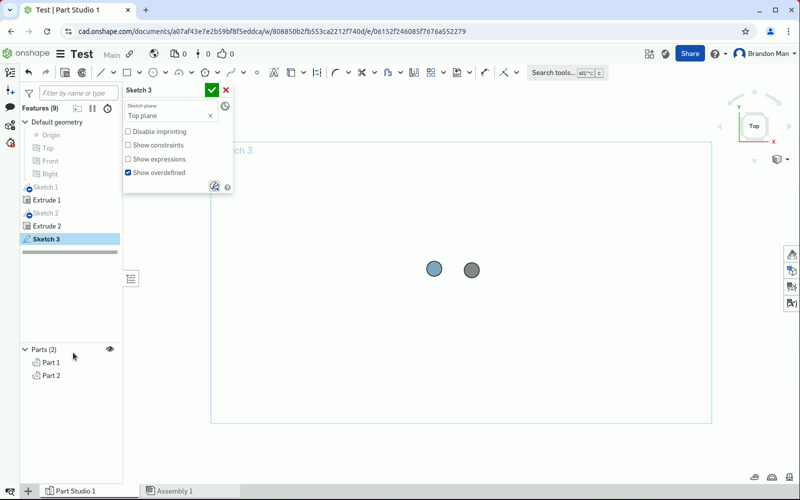
key(y)
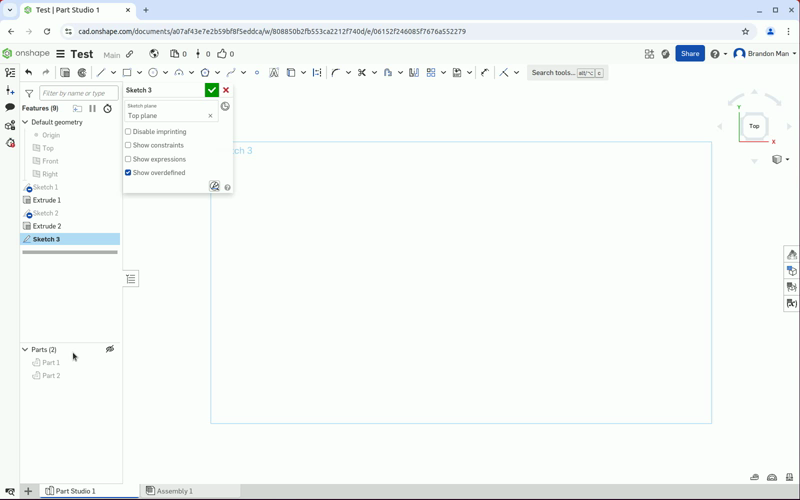
key(c)
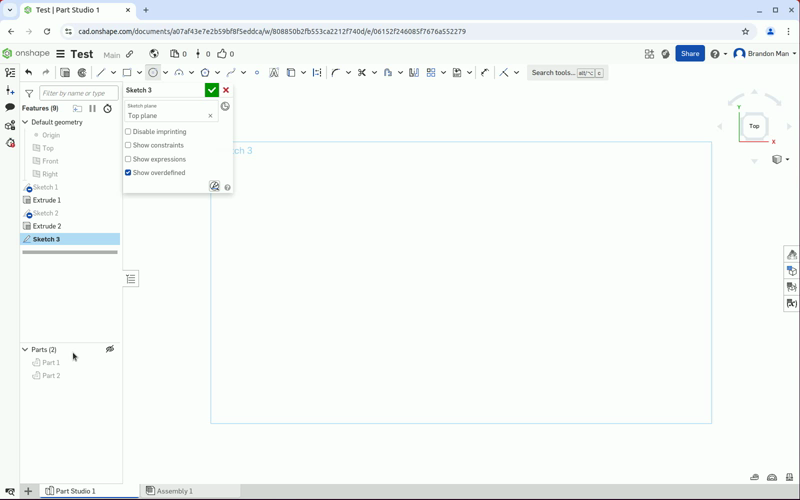
key_down(shift)
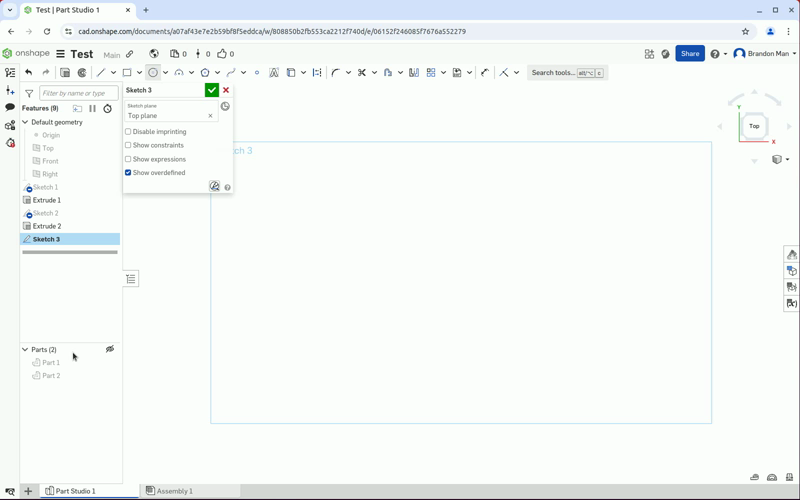
mouse_move(448, 299)
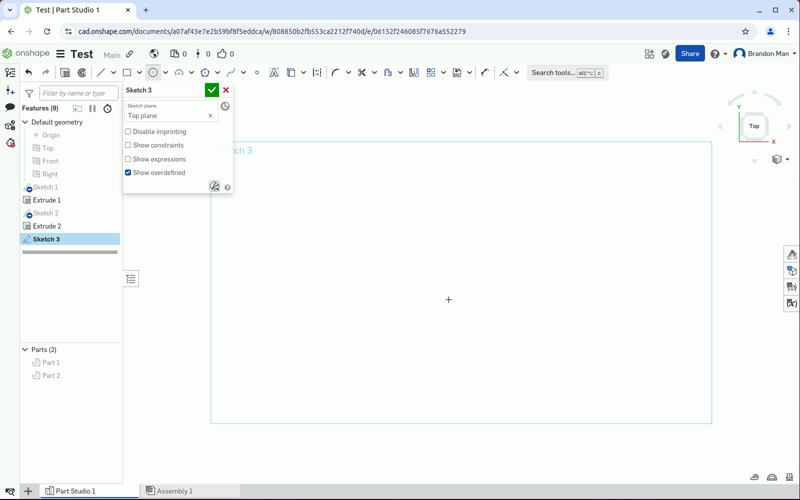
click(448, 299)
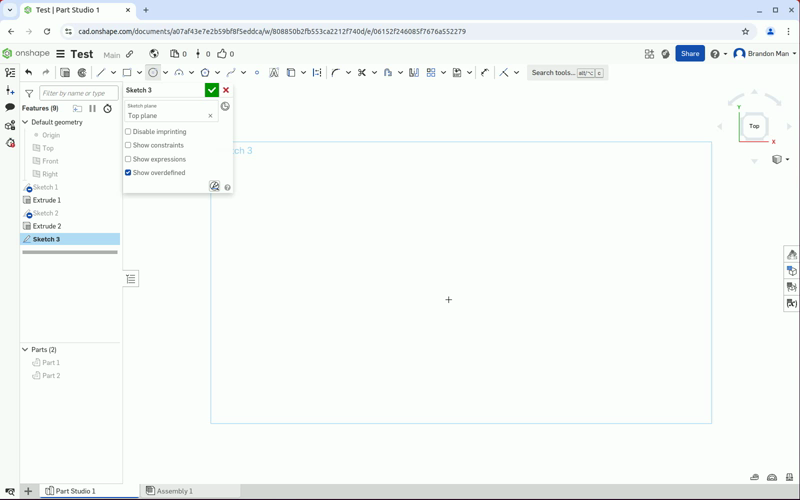
key_up(shift)
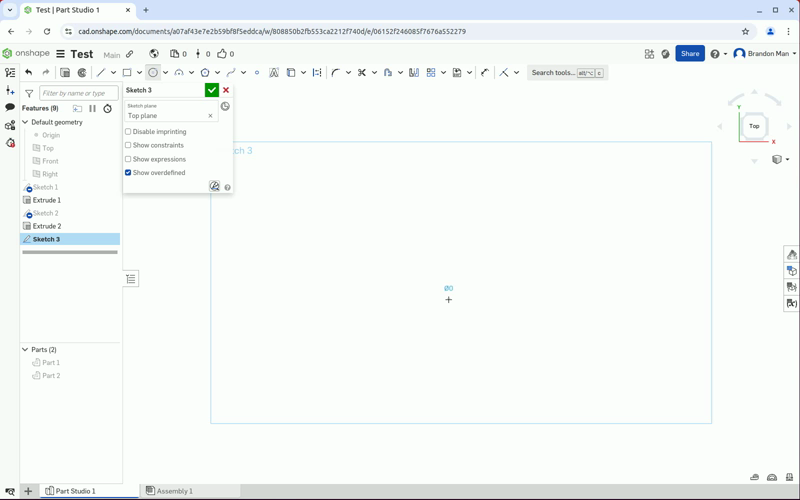
mouse_move(456, 299)
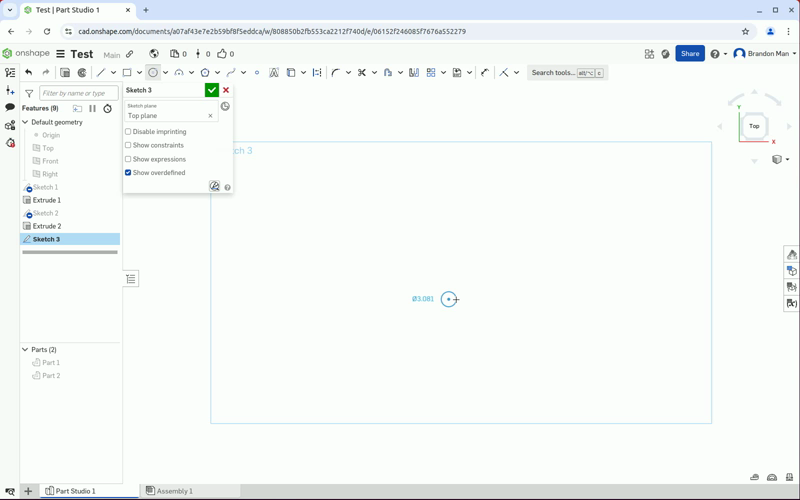
click(456, 299)
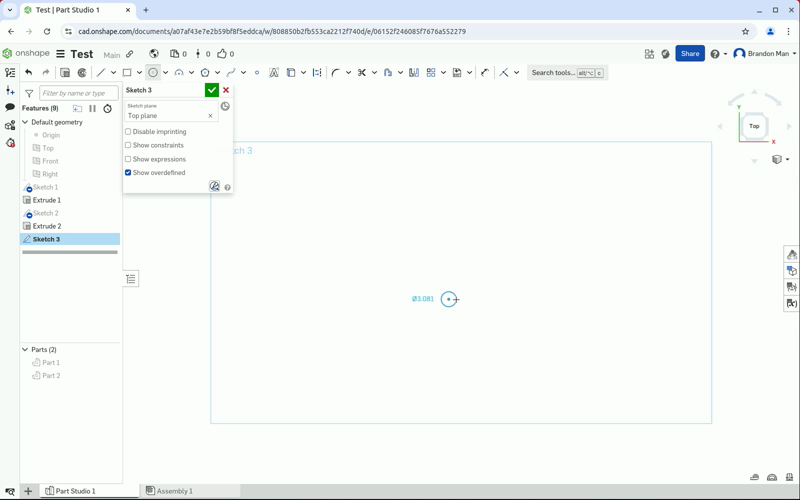
key(esc)
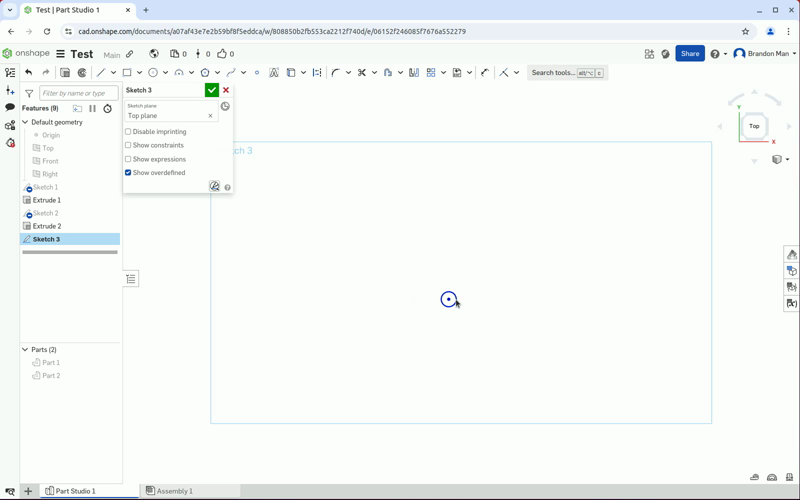
mouse_move(450, 303)
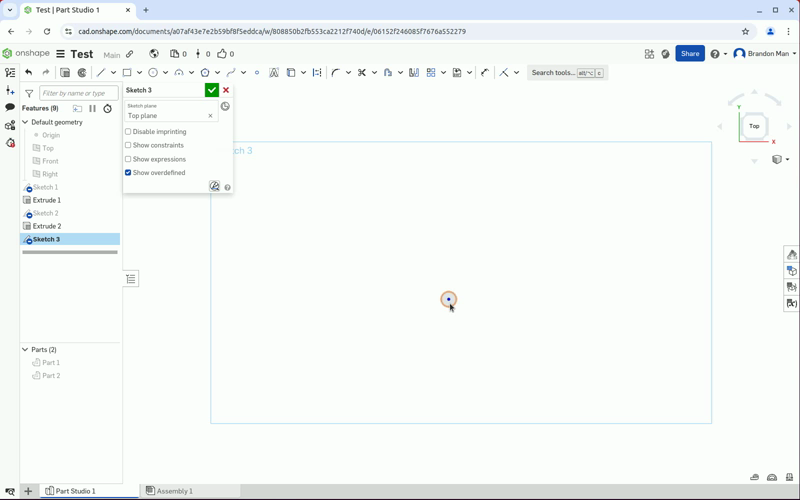
scroll(6)
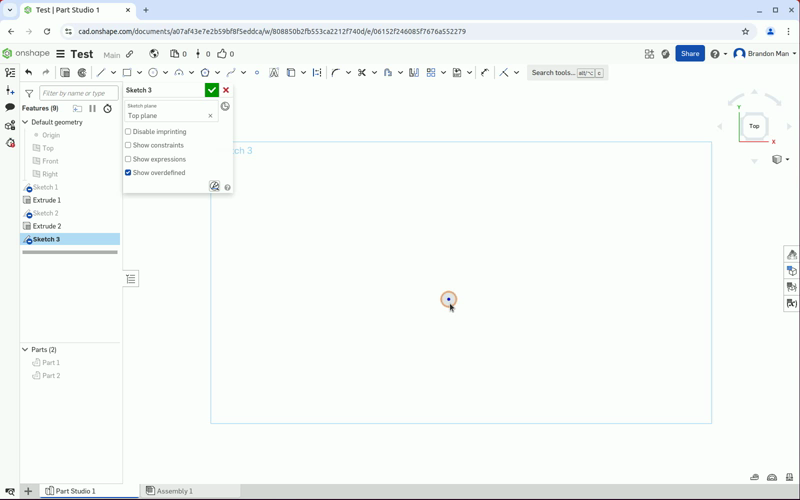
scroll(6)
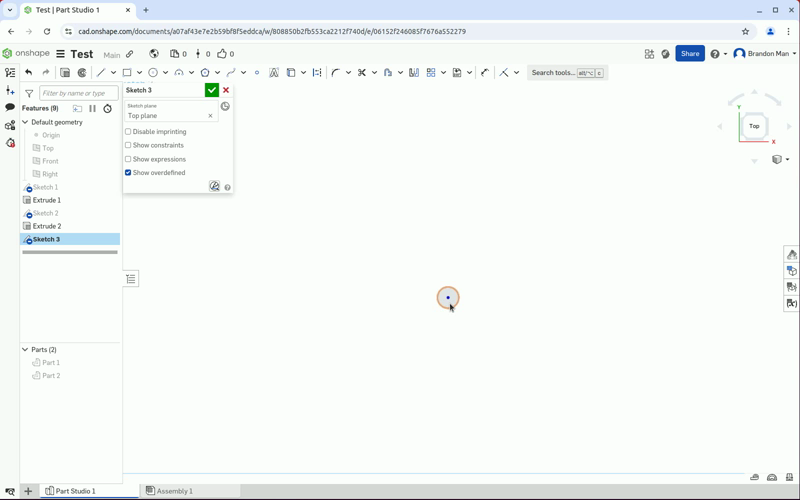
scroll(6)
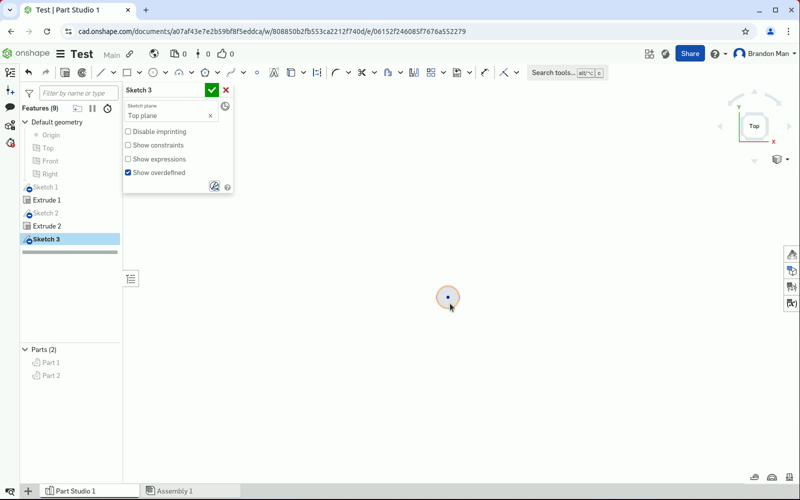
scroll(6)
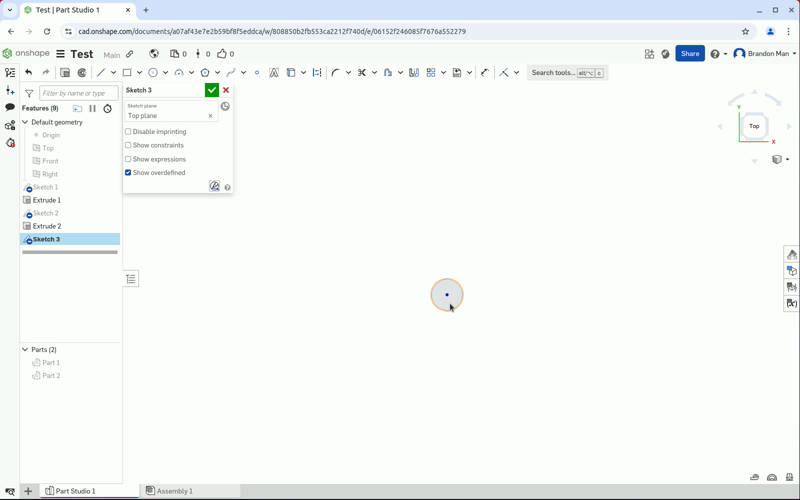
scroll(6)
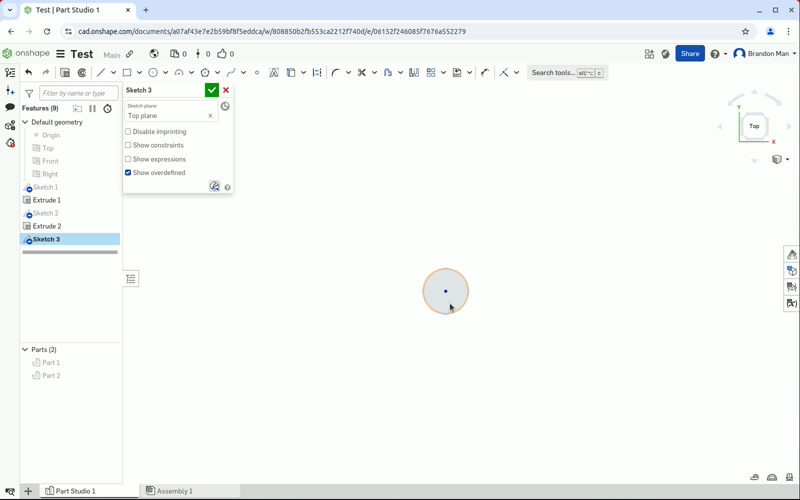
scroll(6)
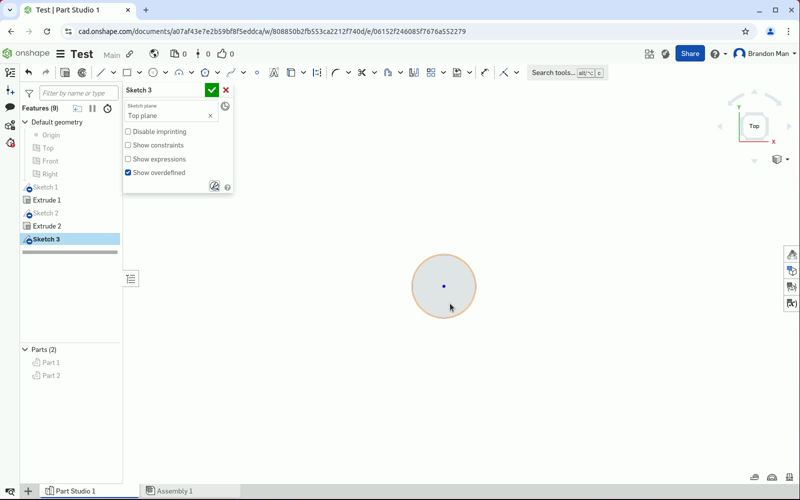
scroll(6)
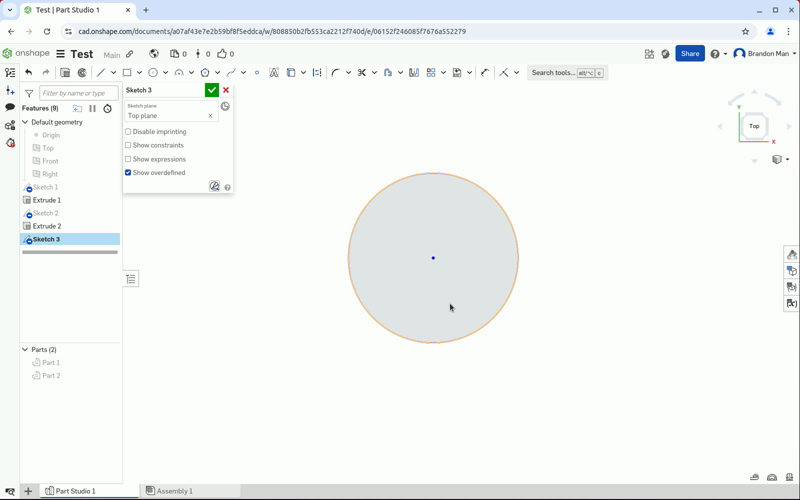
click(450, 303)
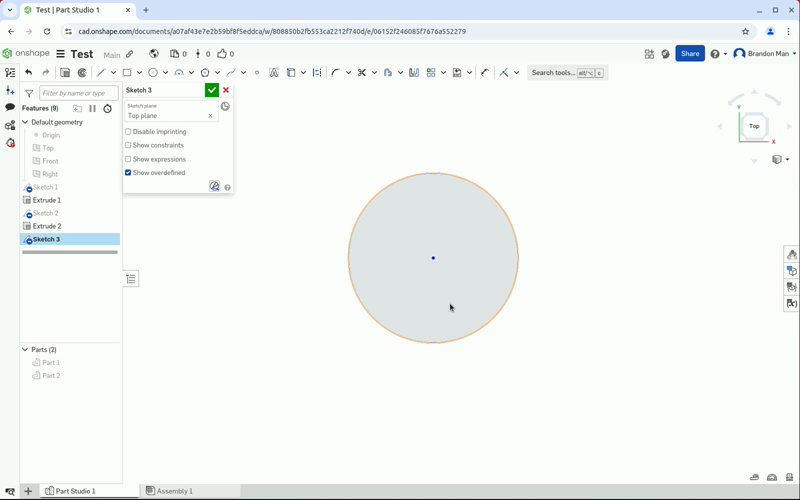
scroll(-6)
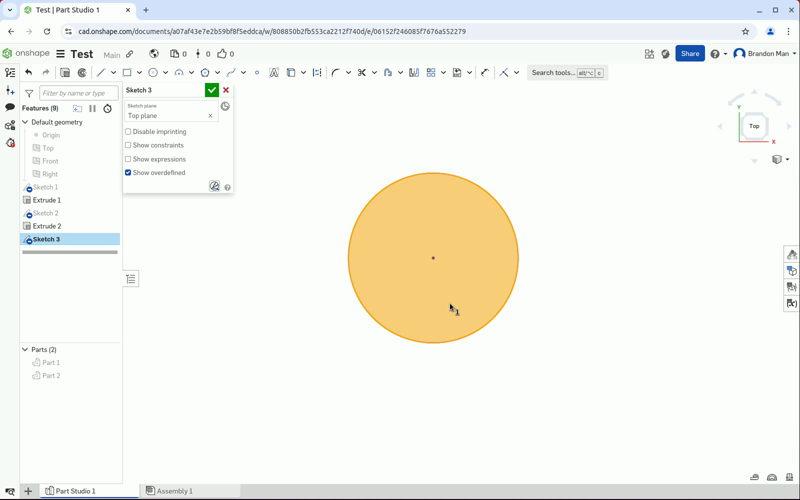
scroll(-6)
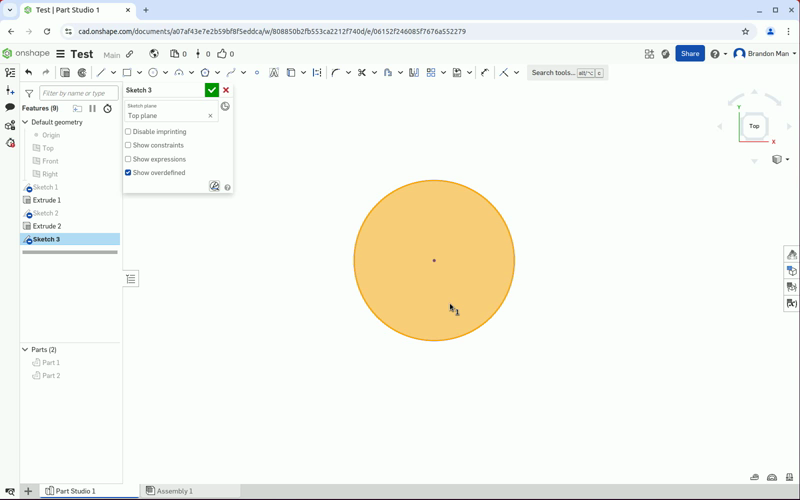
scroll(-6)
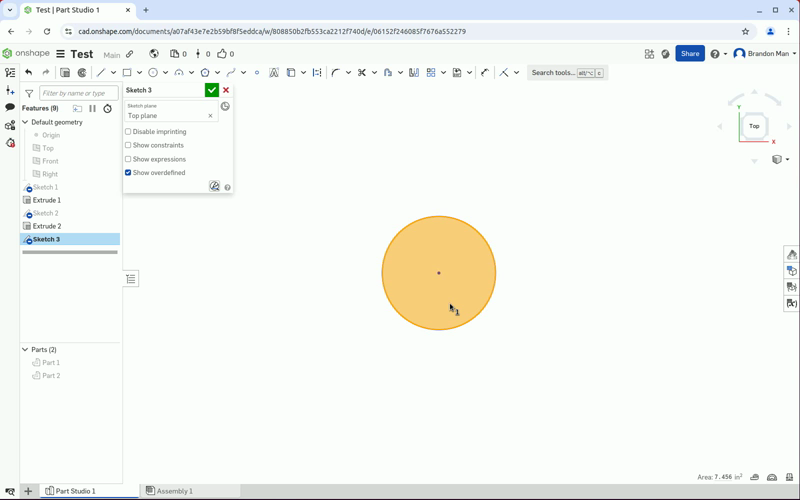
scroll(-6)
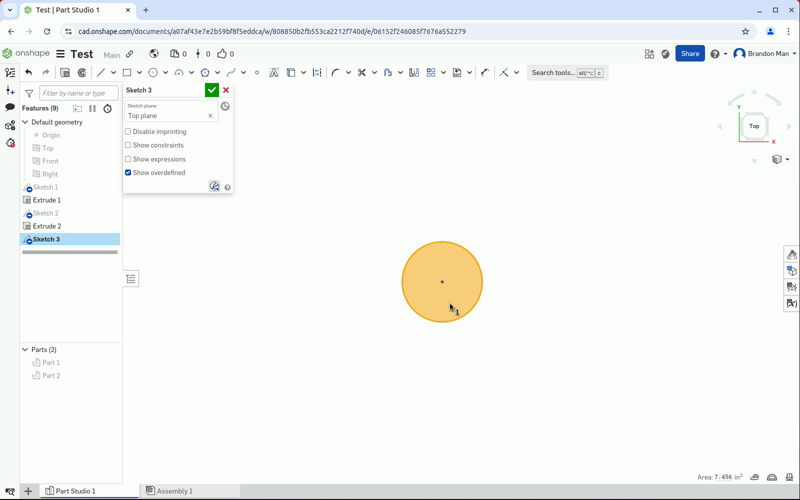
scroll(-6)
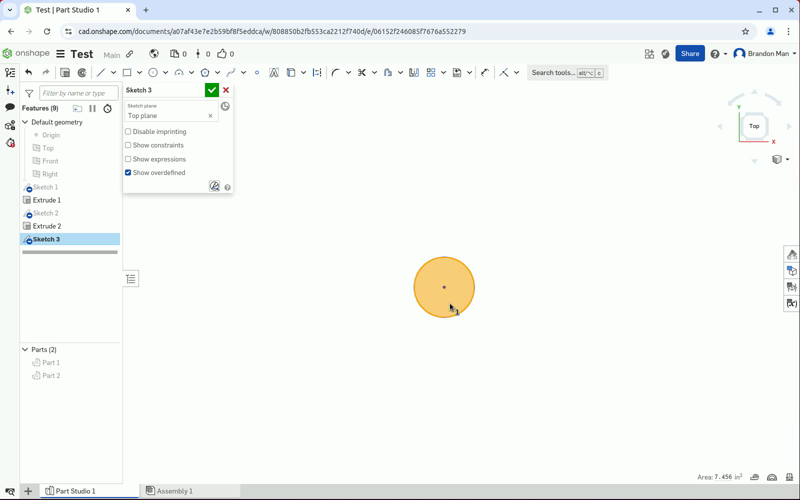
scroll(-6)
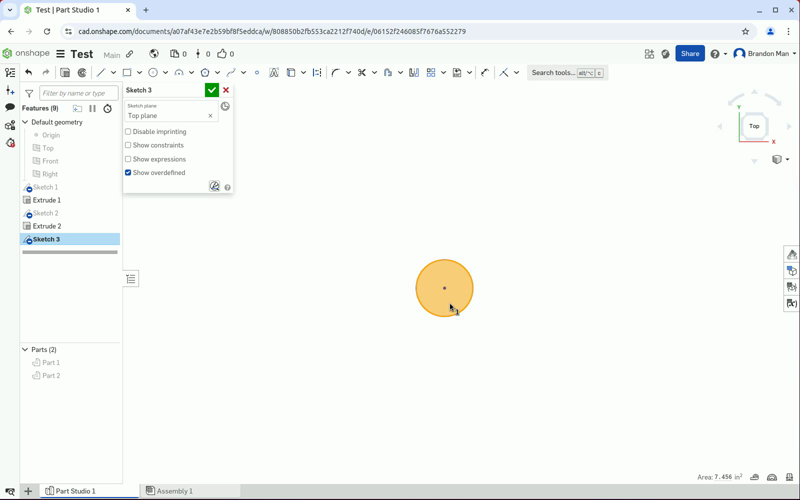
scroll(-6)
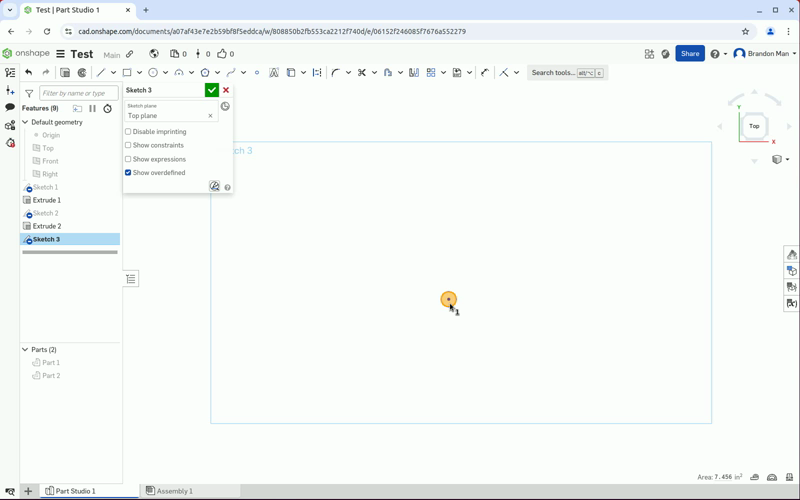
mouse_move(73, 352)
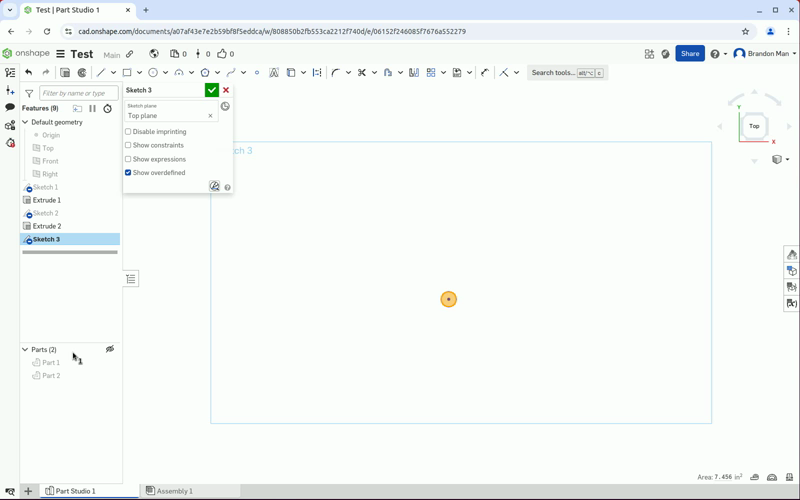
key(shift+y)
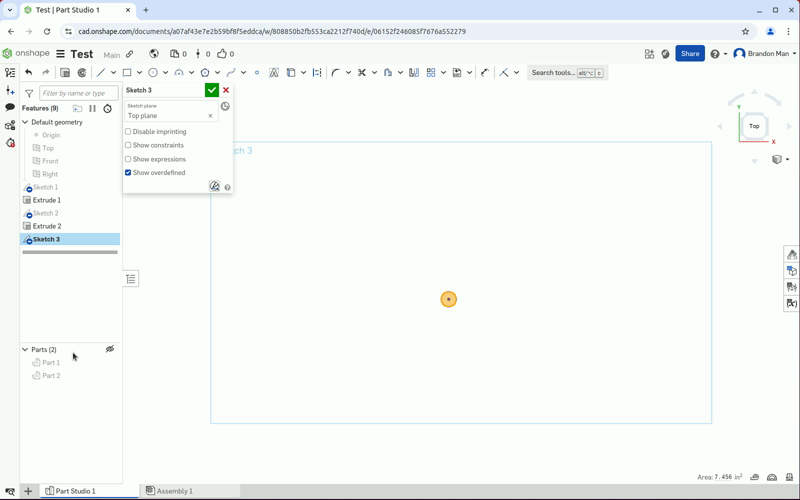
key(shift+e)
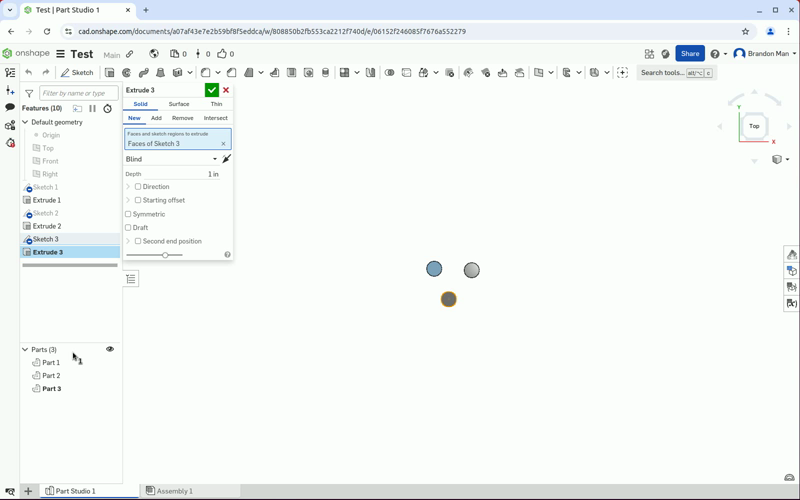
mouse_move(143, 106)
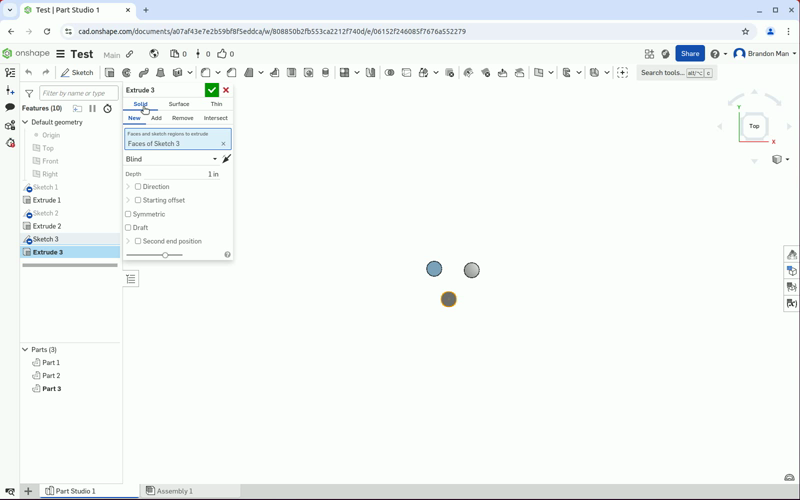
click(143, 106)
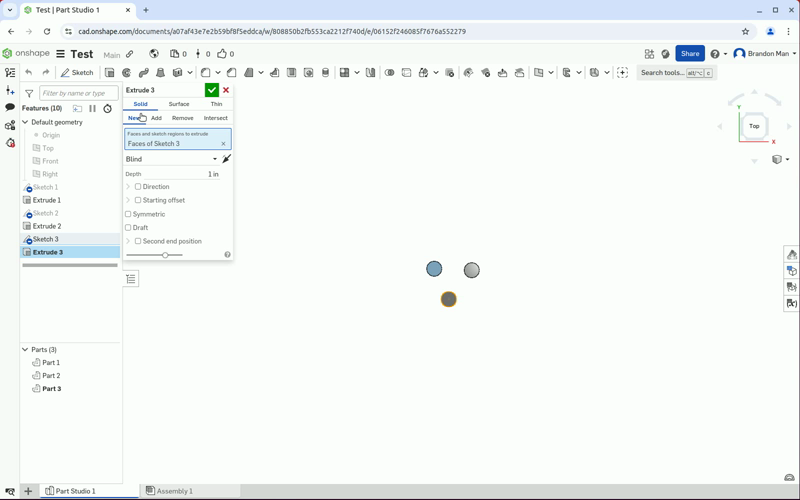
mouse_move(137, 120)
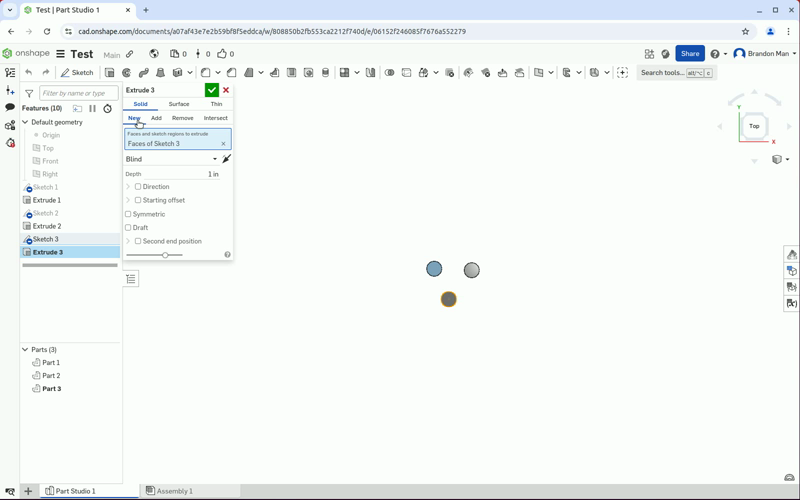
click(137, 120)
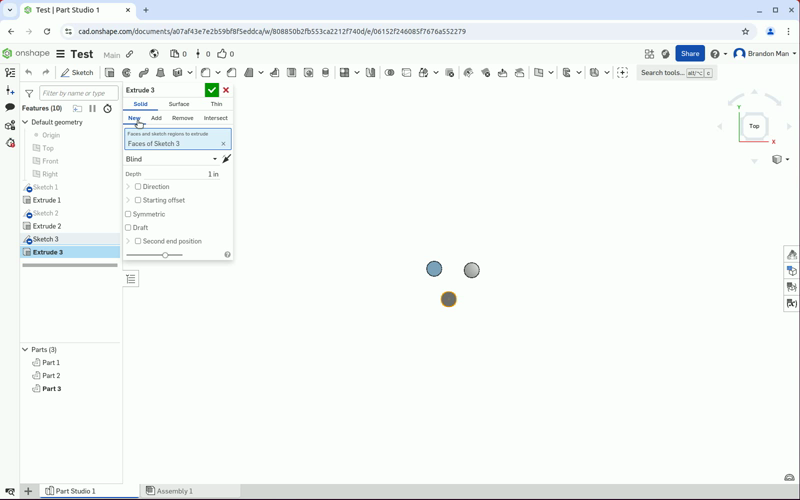
key(tab, 4)
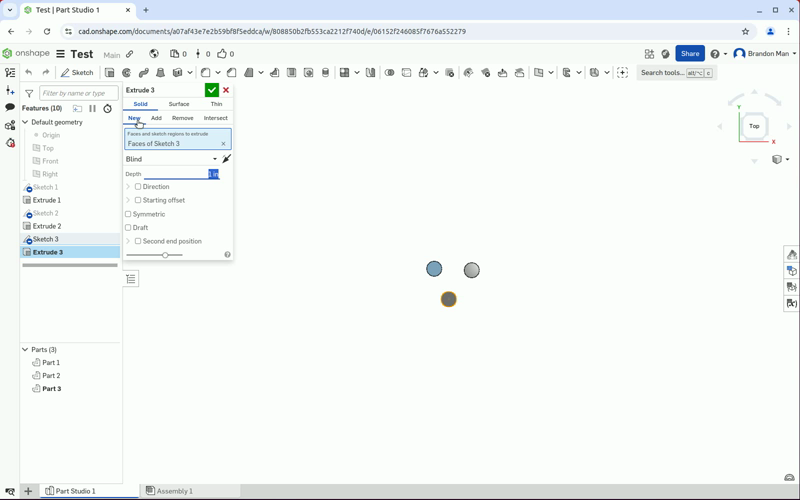
text(23.108)
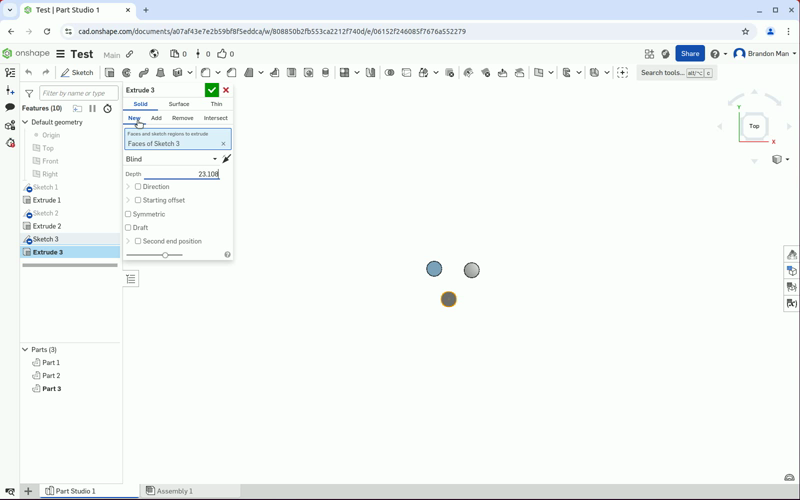
key(enter)
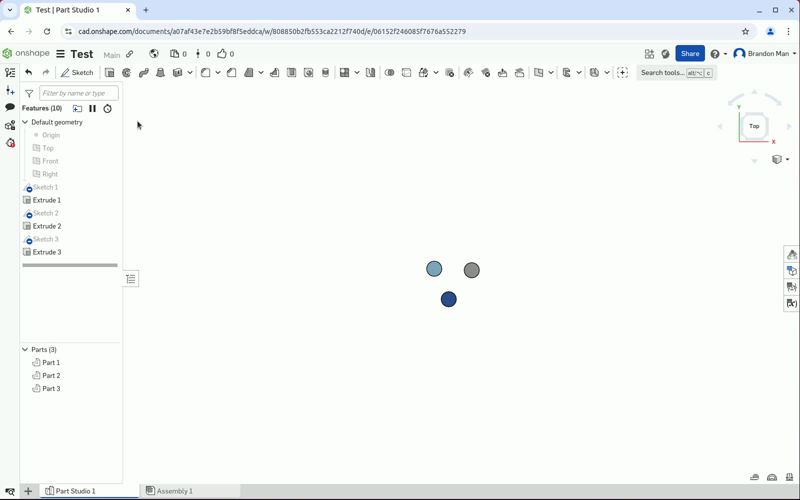
key(shift+h)
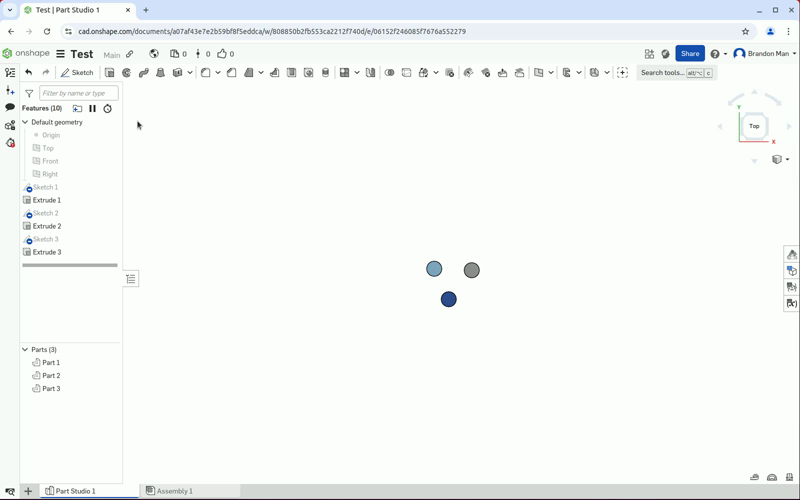
key(shift+h)
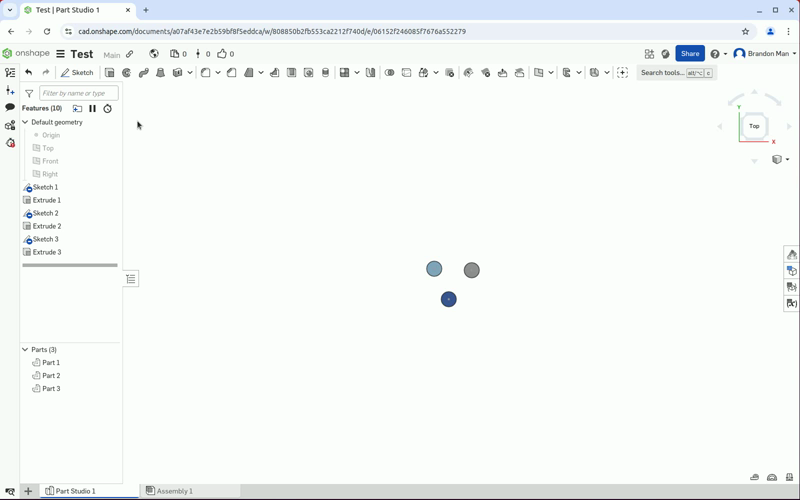
key(shift+7)
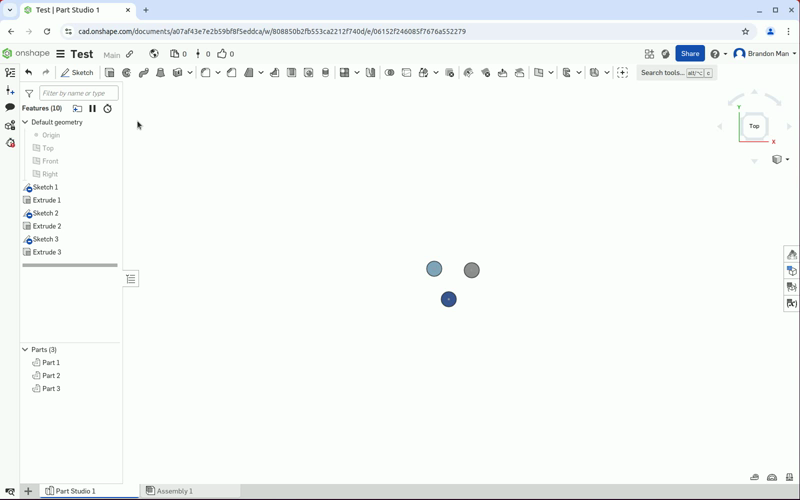
key(up, 3)
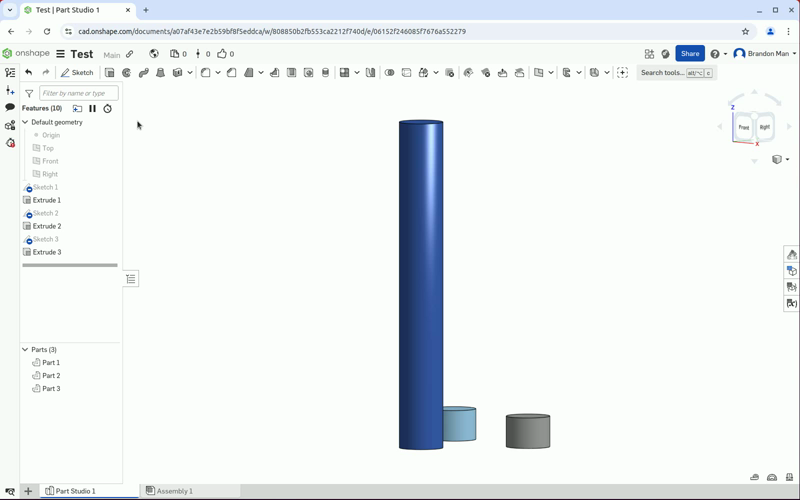
key(left, 3)
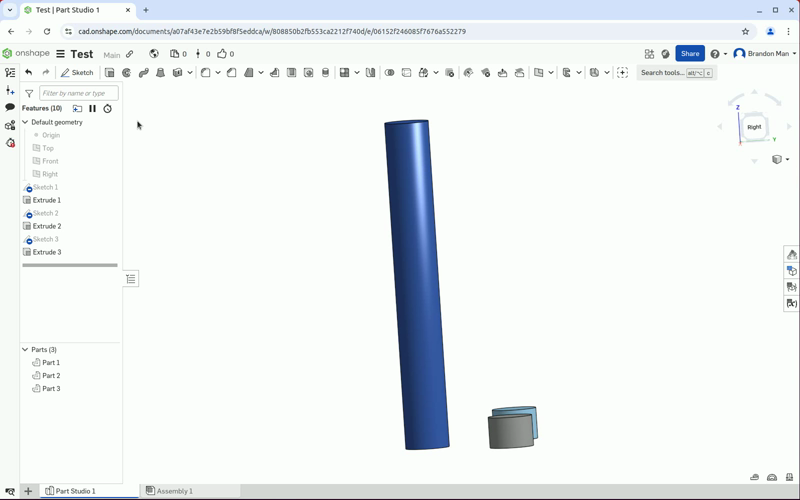
key(right, 3)
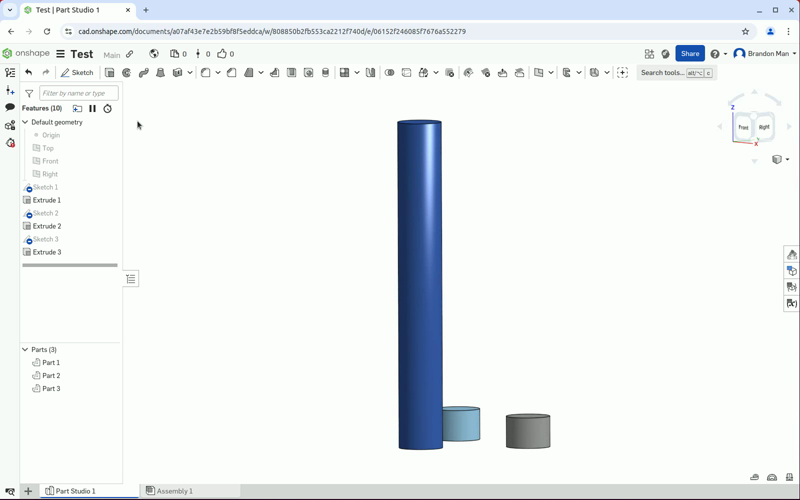
key(down, 3)
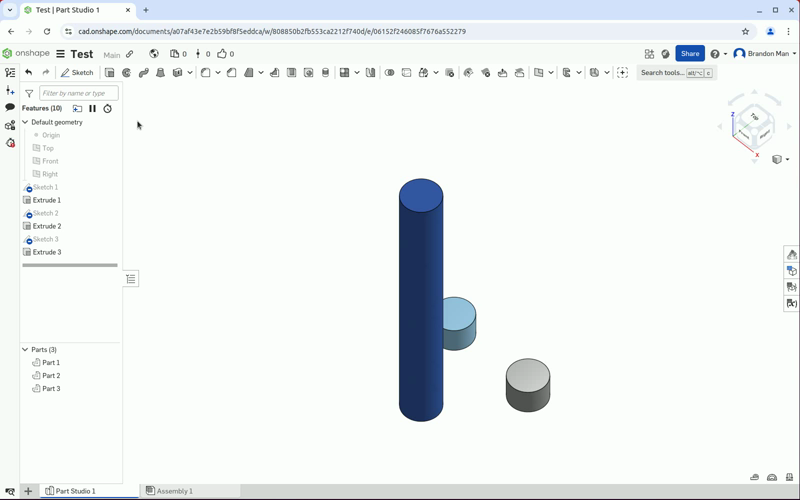
mouse_move(73, 189)
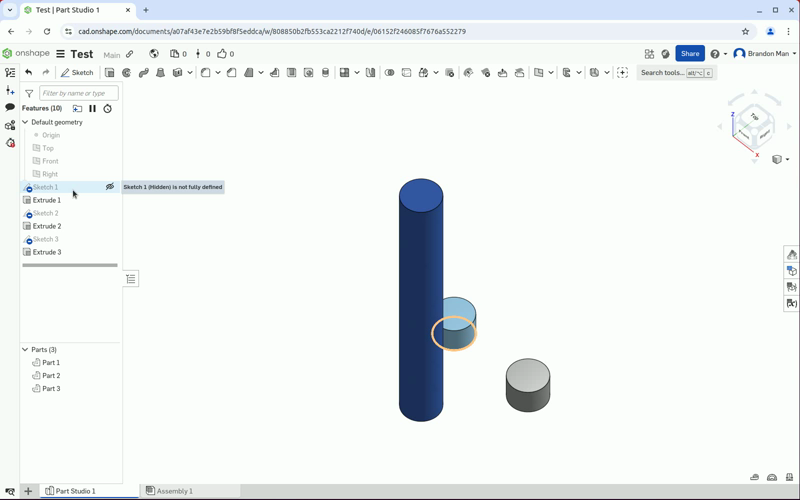
click(73, 189)